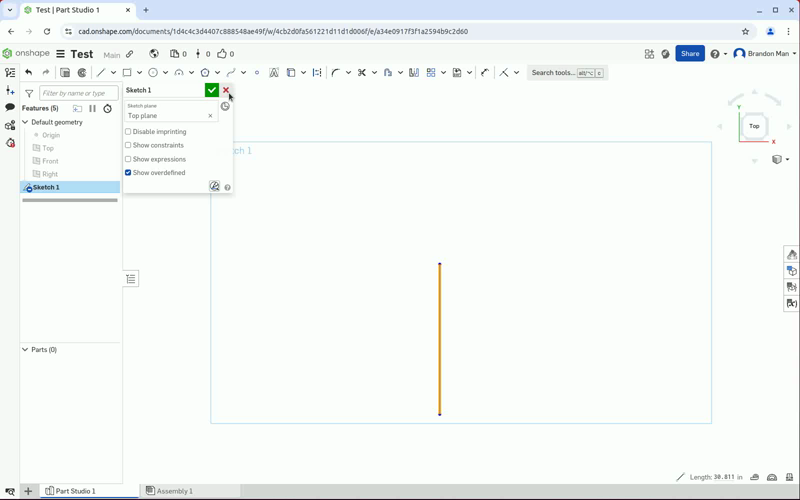
key(shift+h)
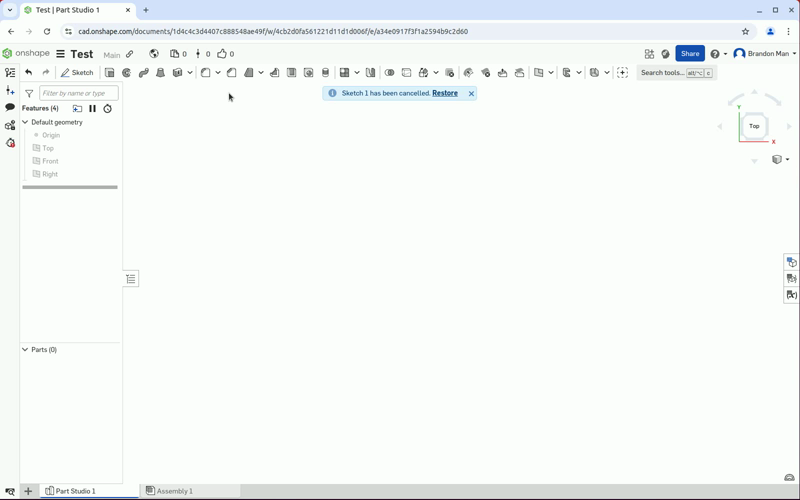
mouse_move(73, 352)
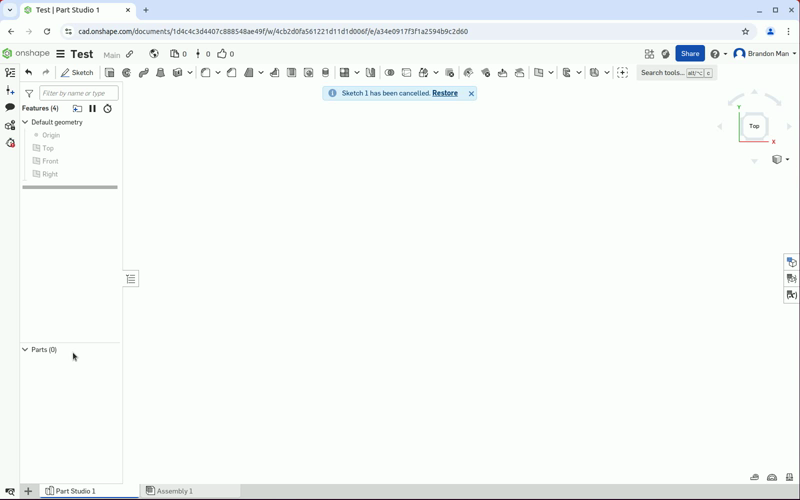
key(y)
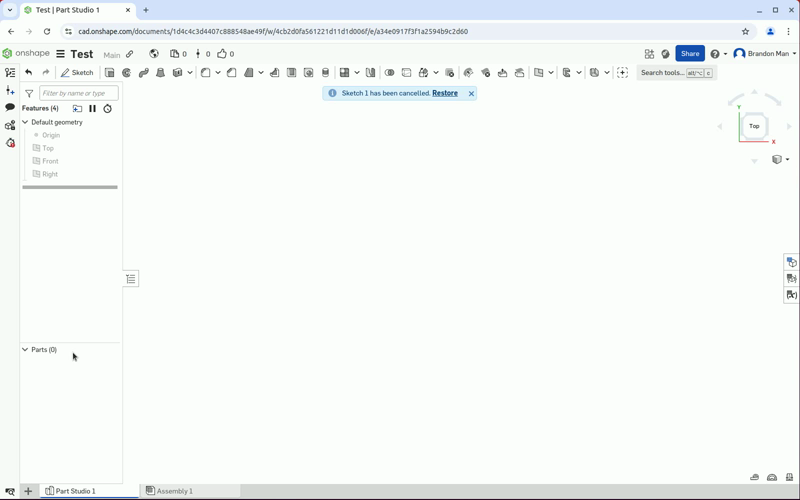
key(shift+p)
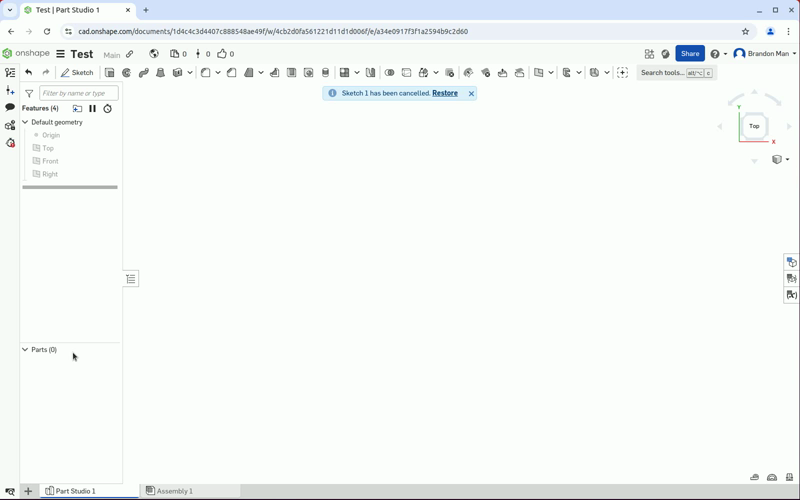
key(space)
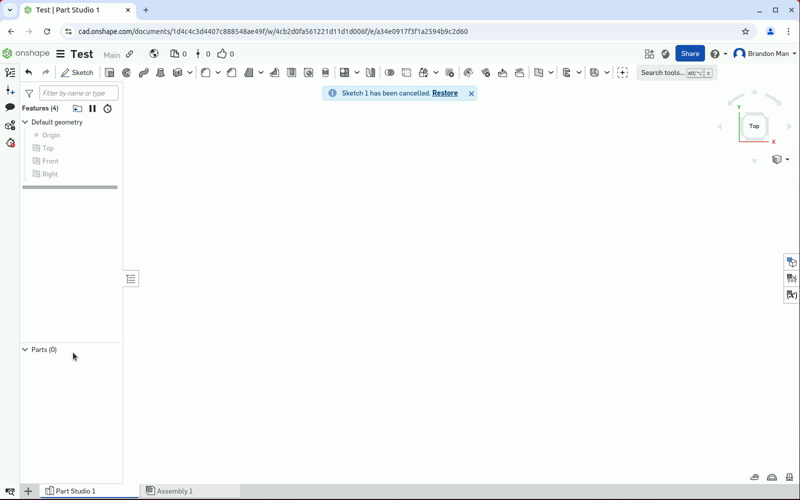
key_down(shift)
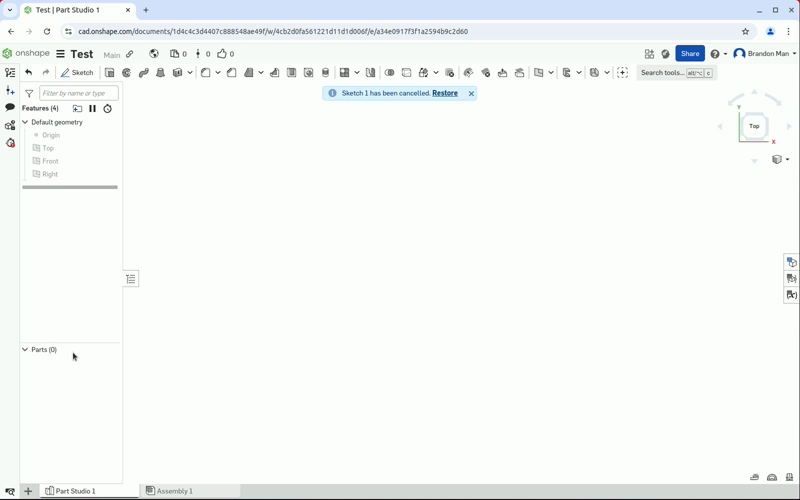
key(up)
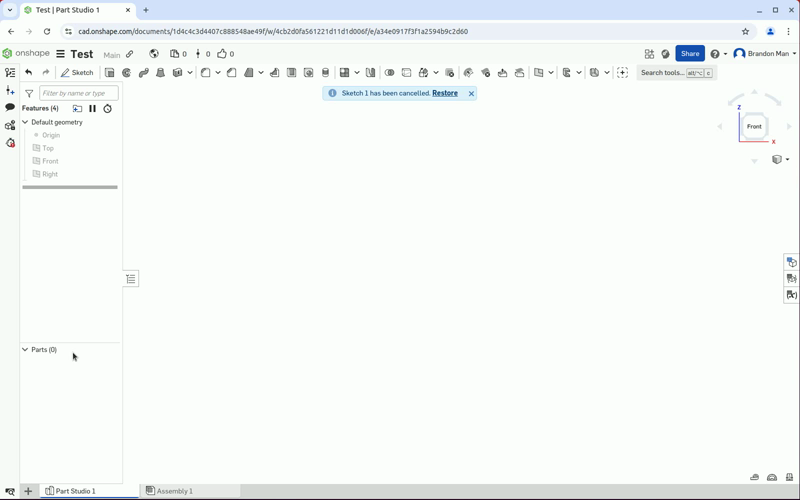
key_up(shift)
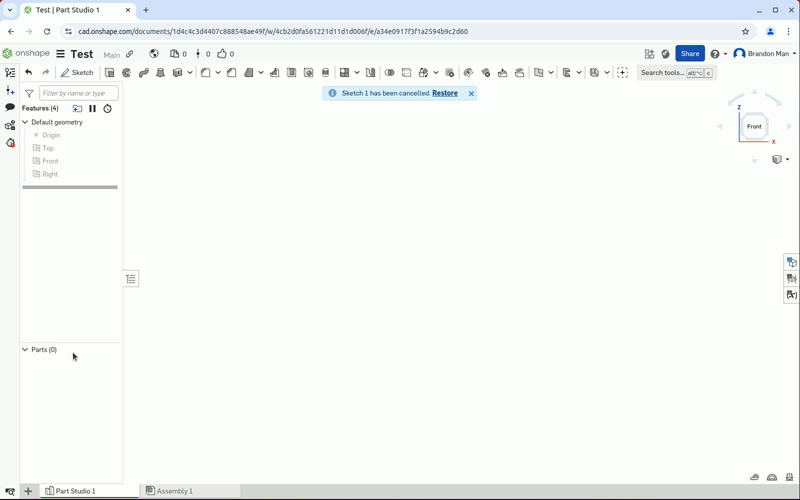
key(space)
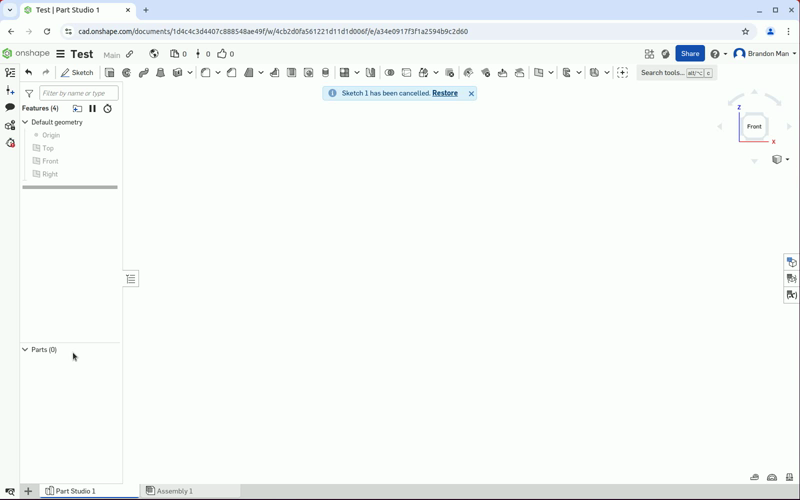
key_down(shift)
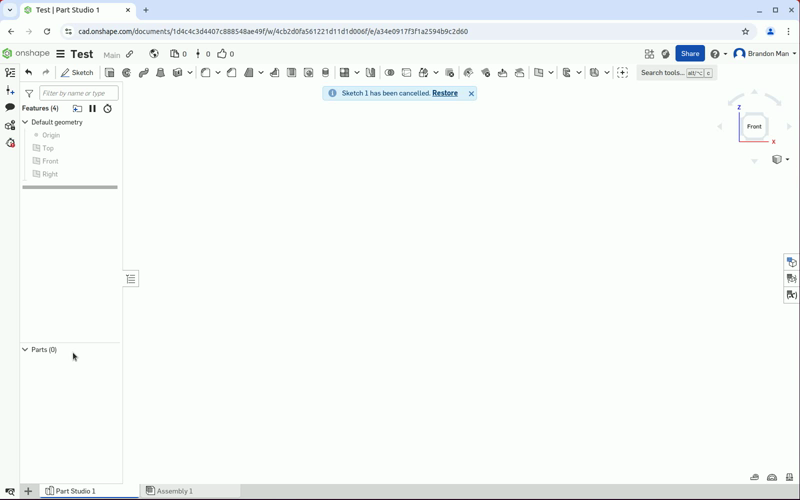
key(left)
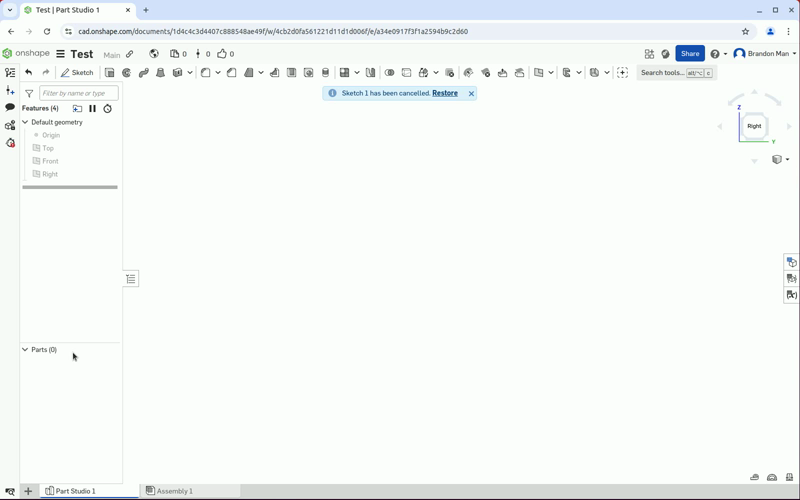
key_up(shift)
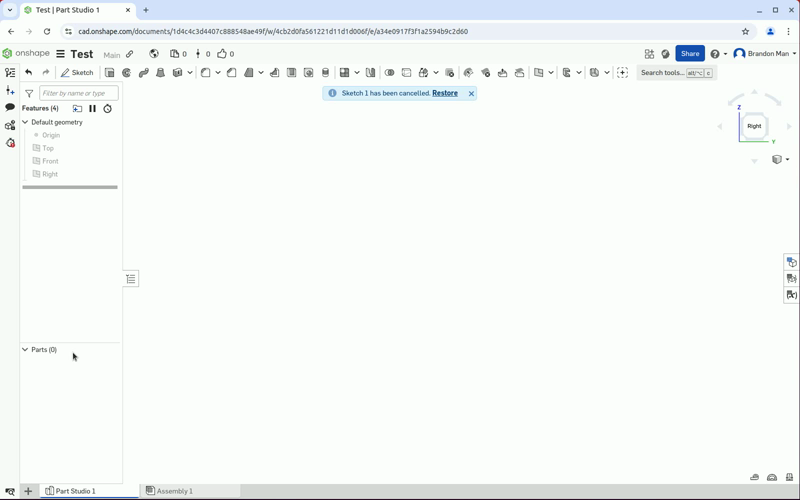
mouse_move(73, 352)
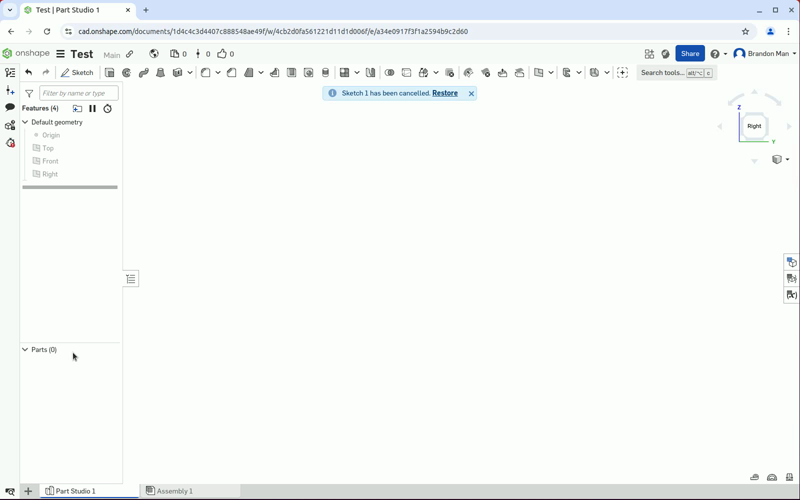
key(shift+y)
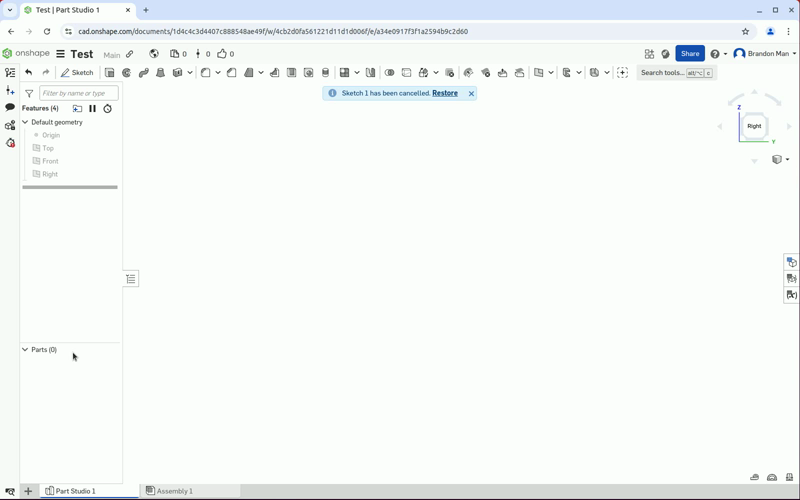
key(shift+s)
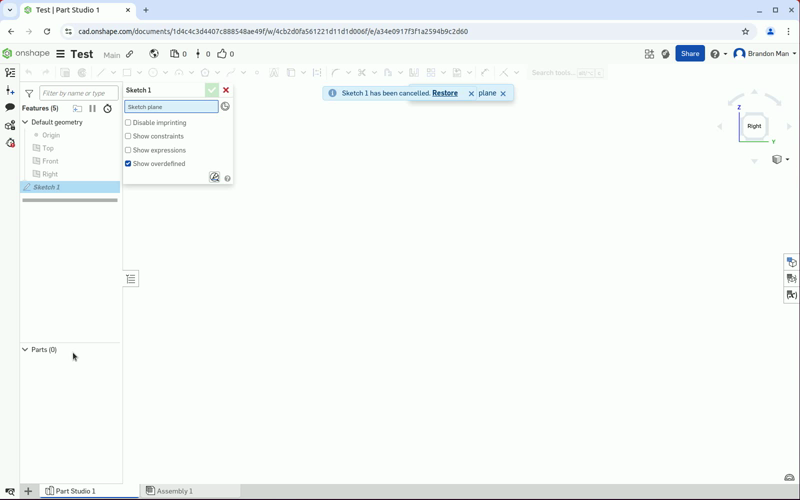
mouse_move(73, 176)
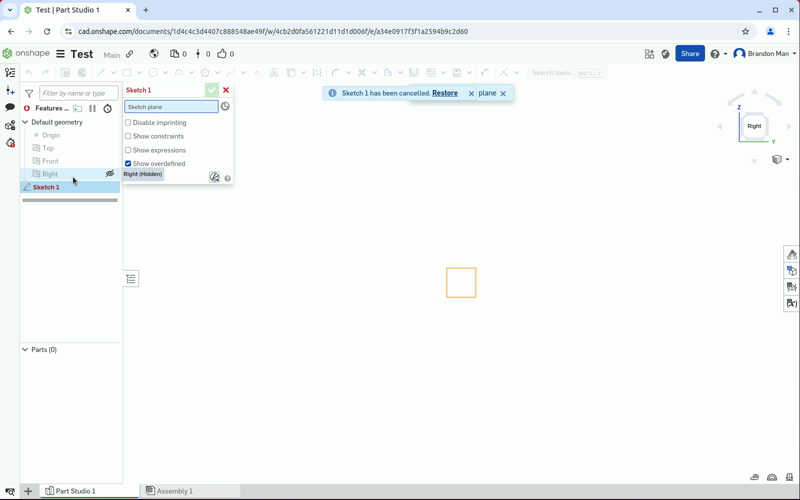
click(73, 176)
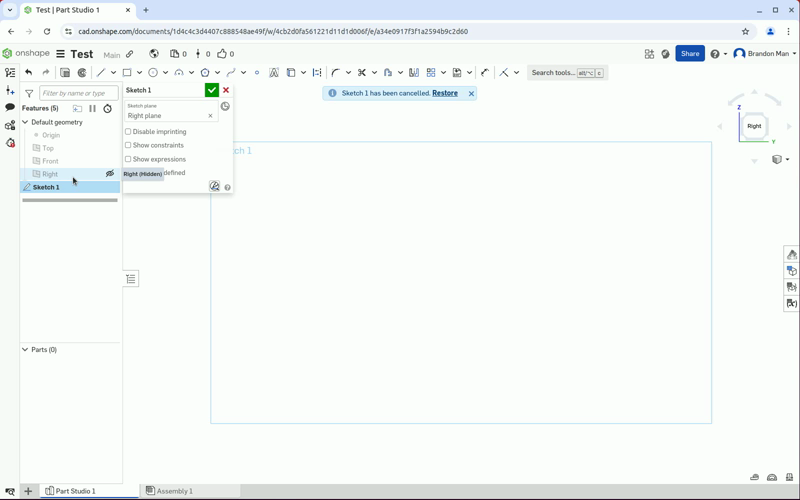
mouse_move(73, 352)
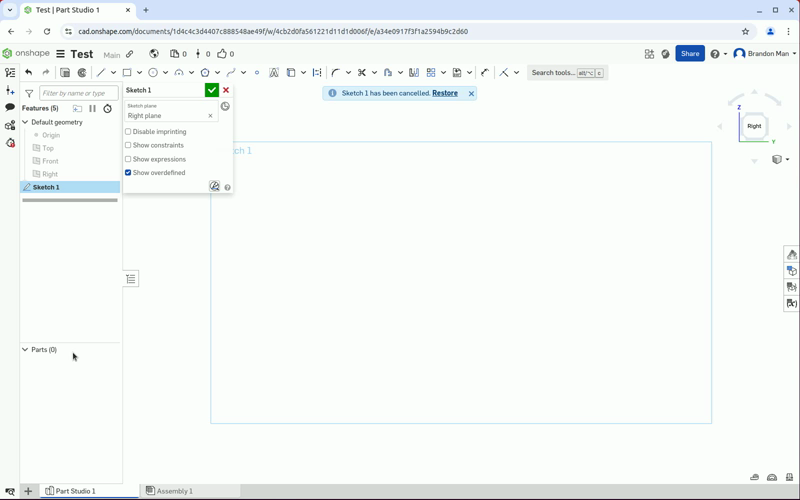
key(y)
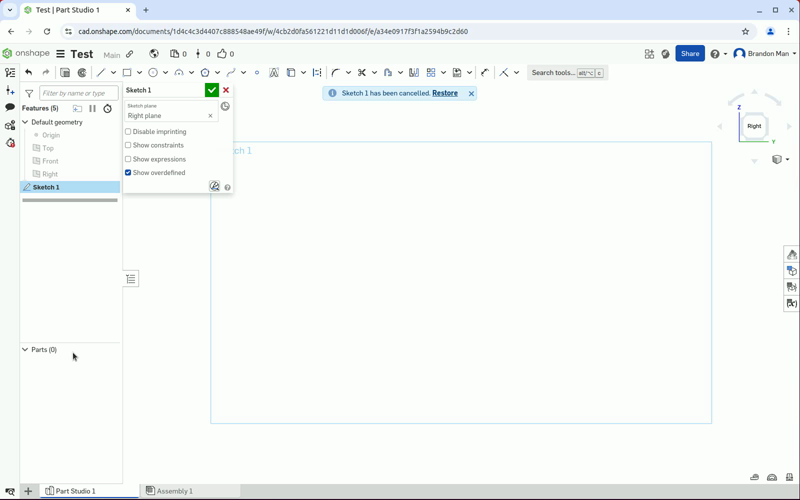
key(l)
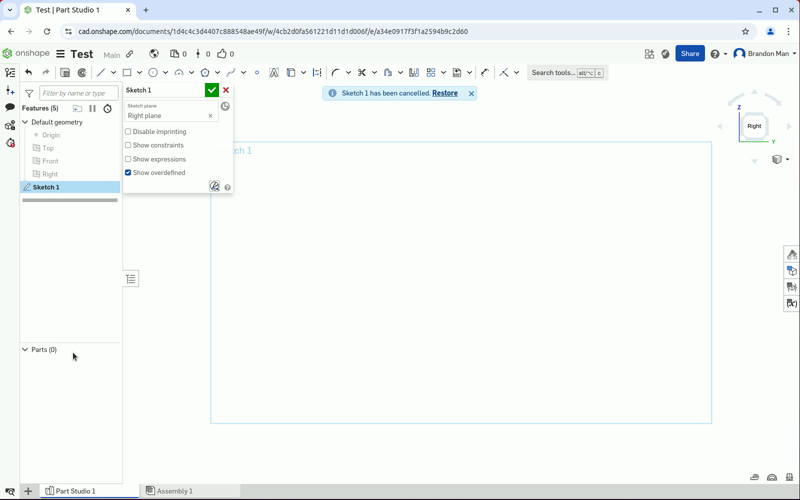
key_down(shift)
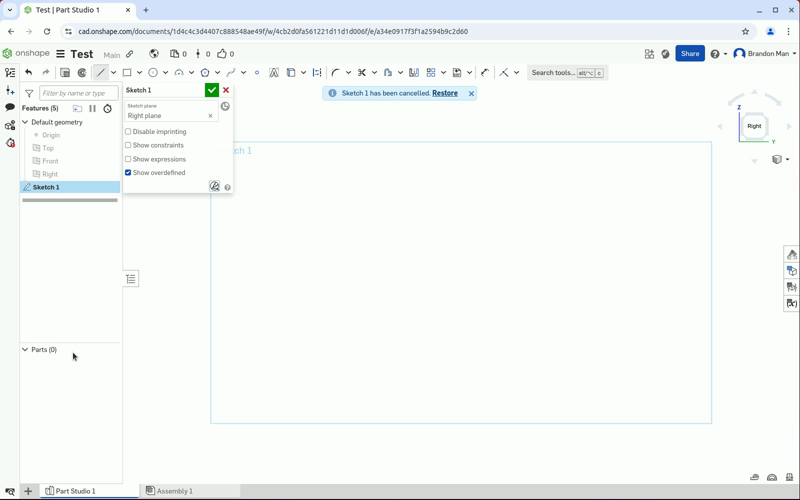
mouse_move(416, 282)
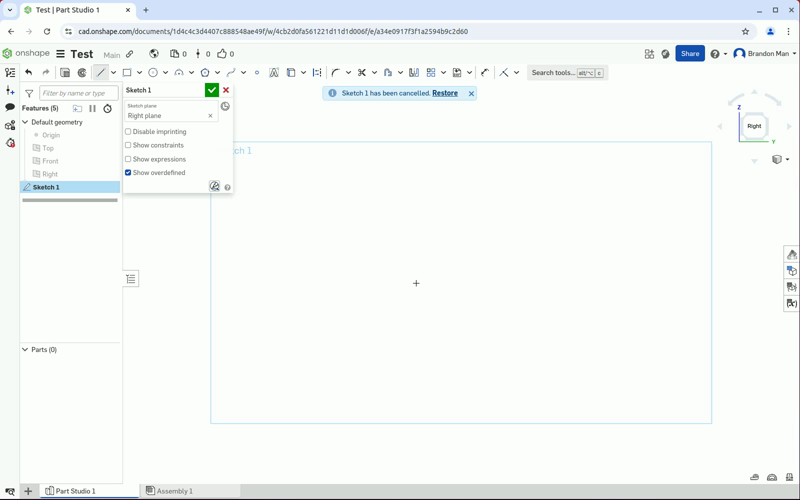
click(416, 282)
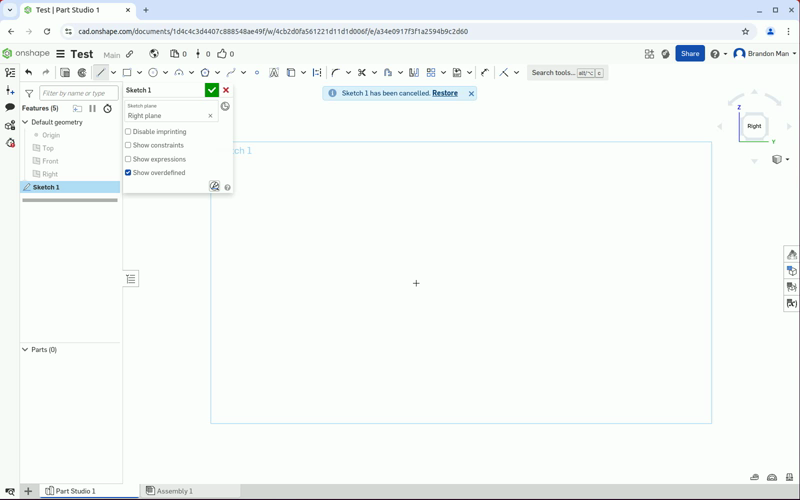
key_up(shift)
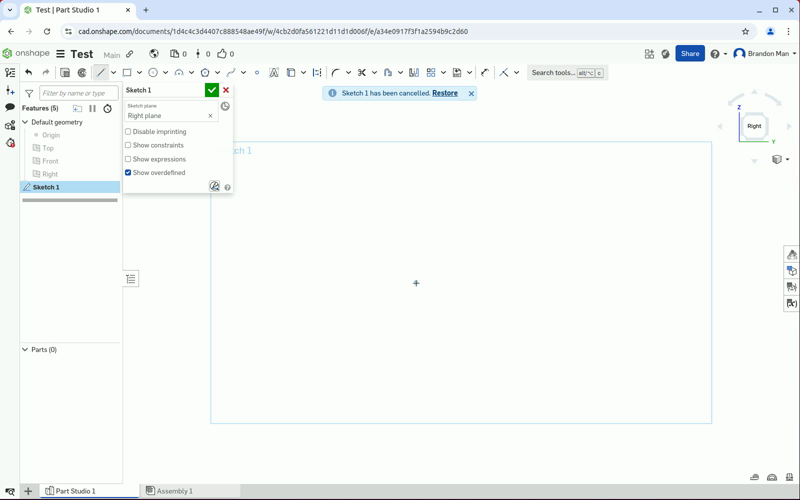
key_down(shift)
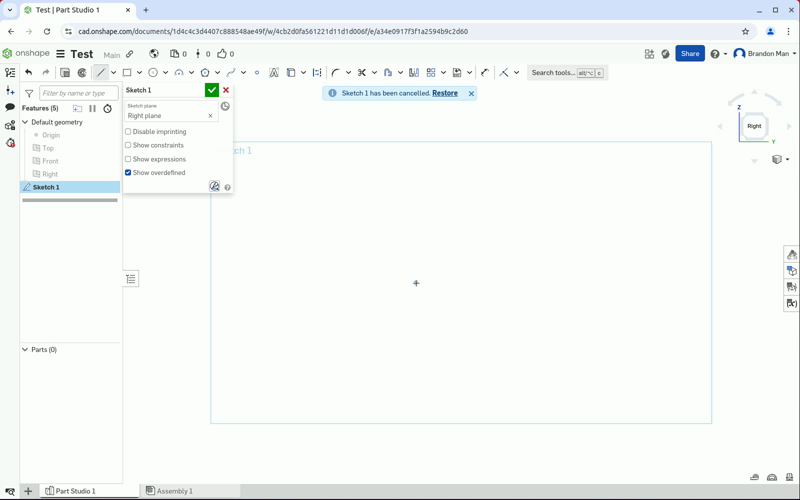
mouse_move(506, 282)
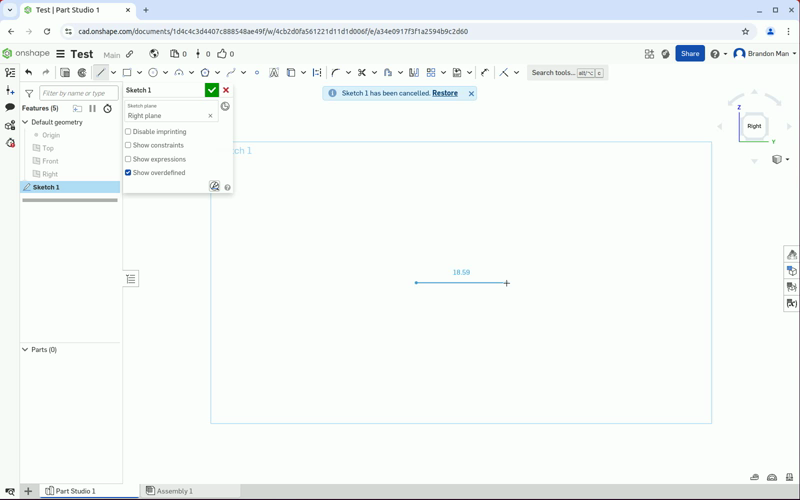
click(506, 282)
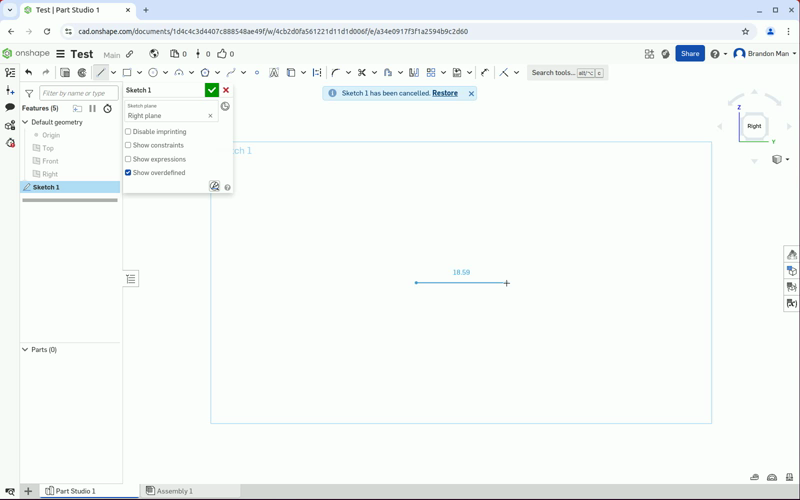
key_up(shift)
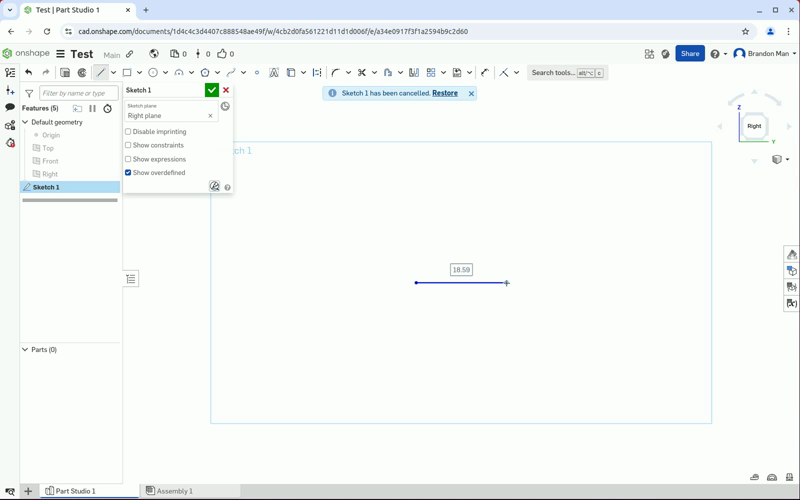
key_down(shift)
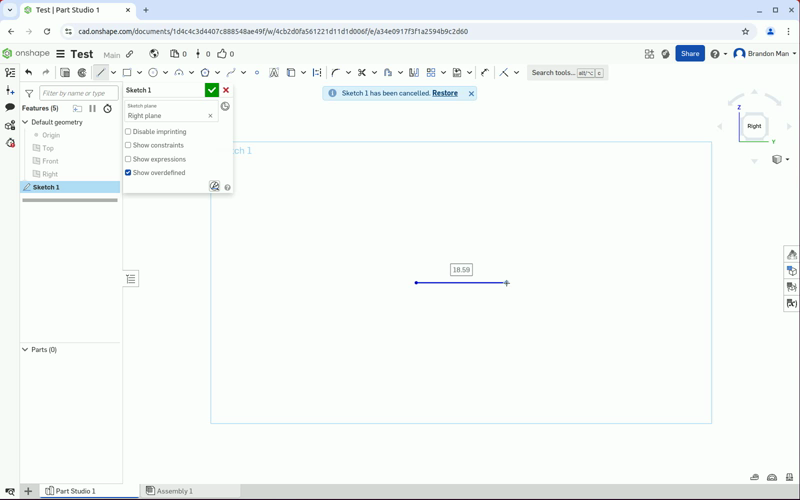
mouse_move(536, 282)
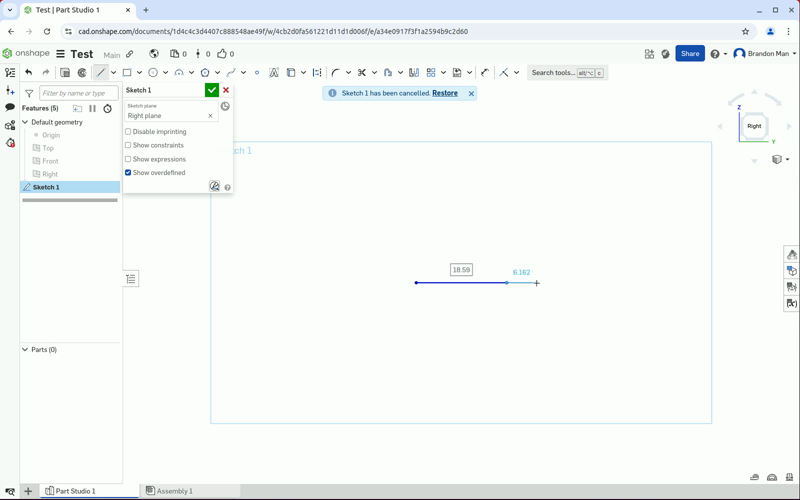
mouse_move(506, 237)
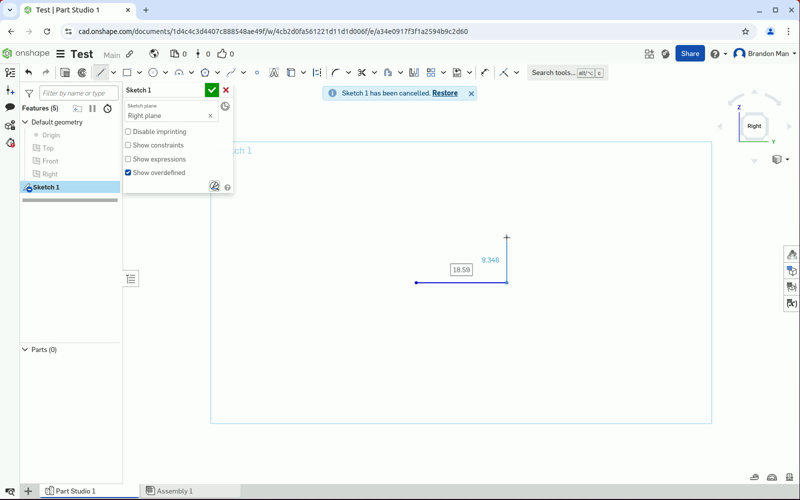
click(506, 237)
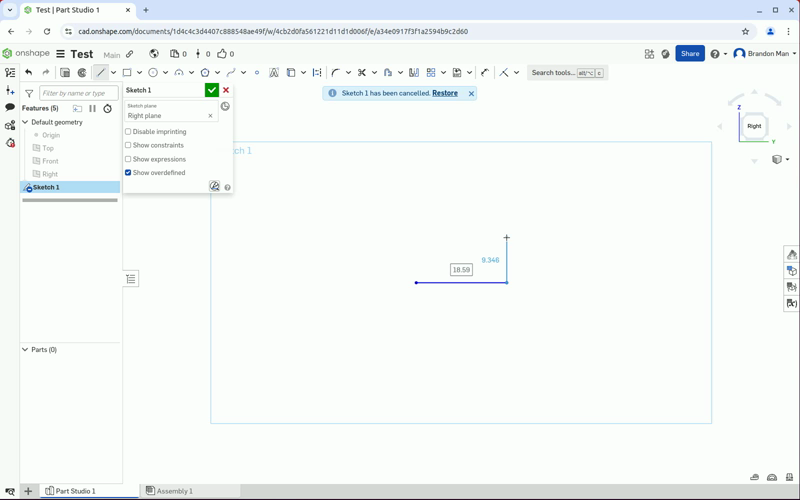
key_up(shift)
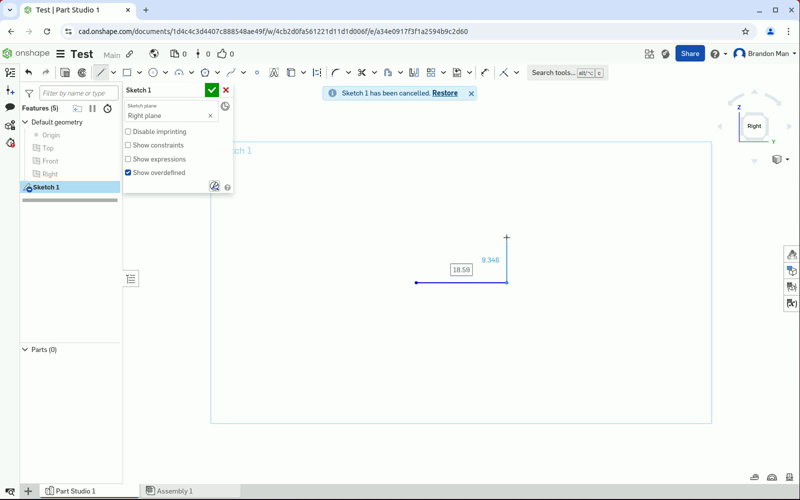
key_down(shift)
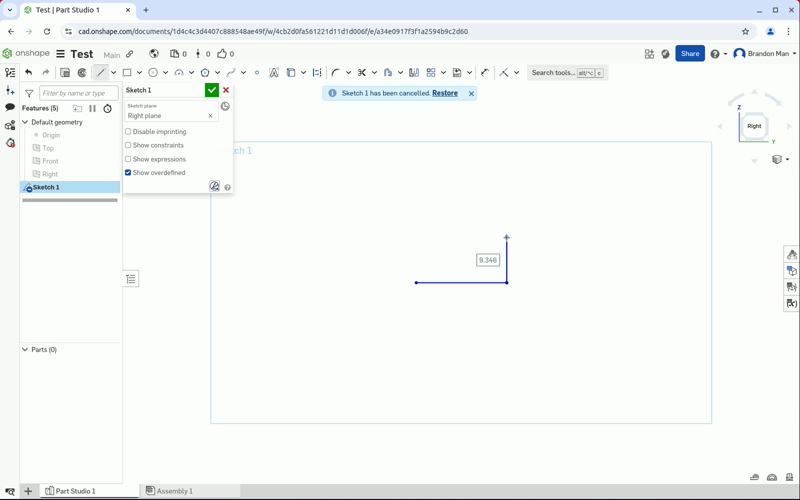
mouse_move(416, 237)
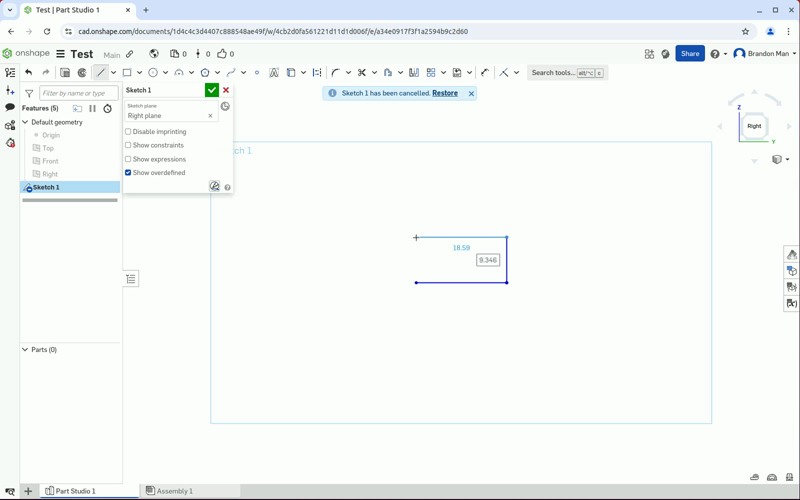
click(416, 237)
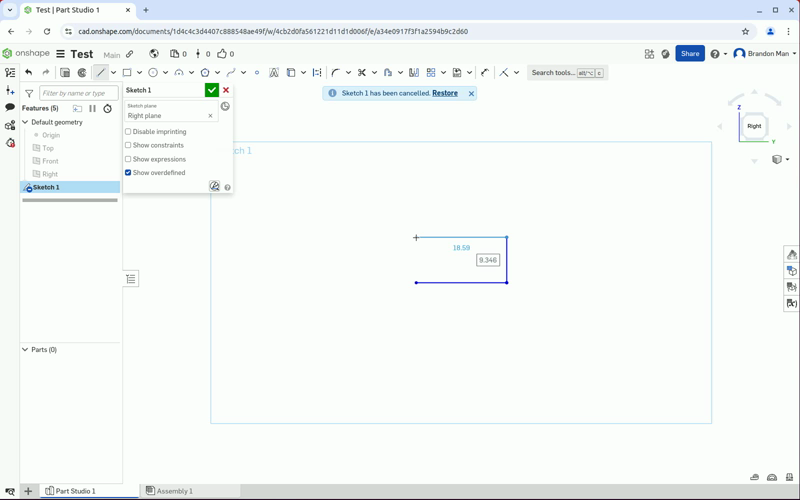
key_up(shift)
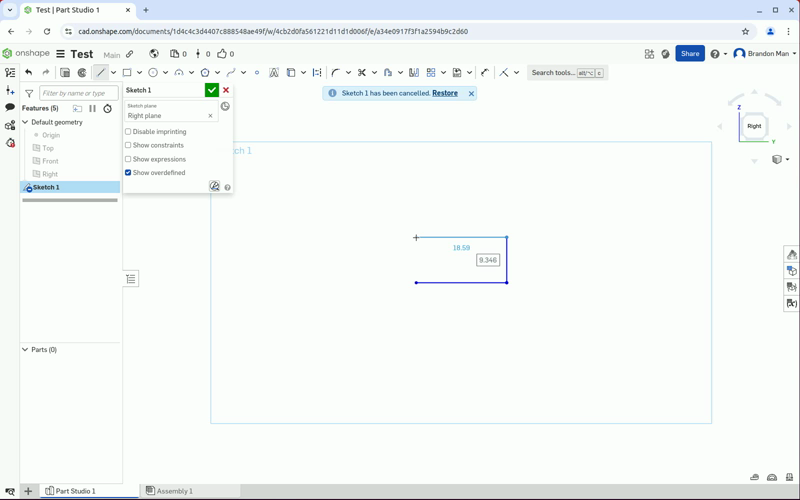
mouse_move(446, 237)
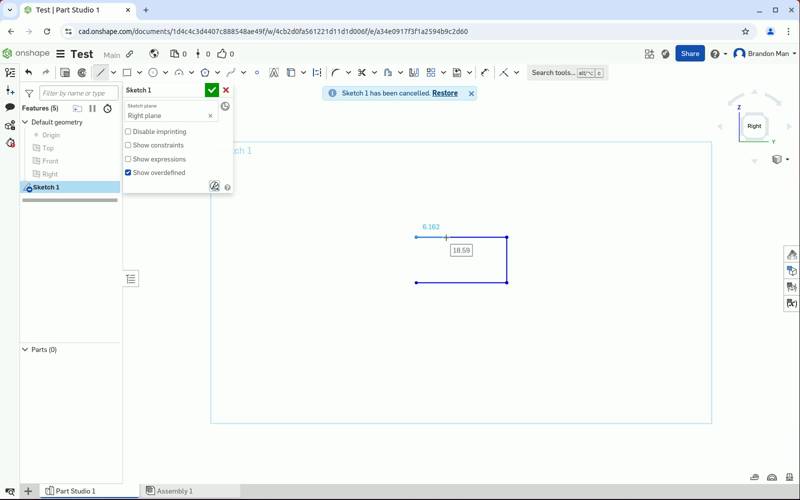
key_down(shift)
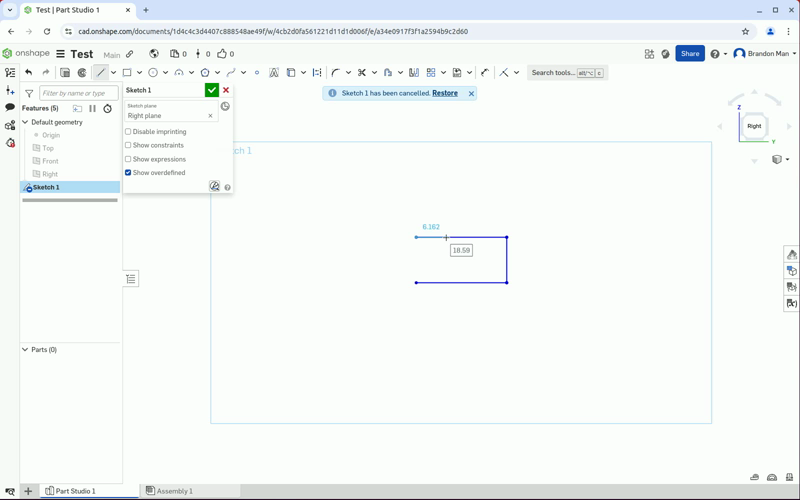
mouse_move(416, 282)
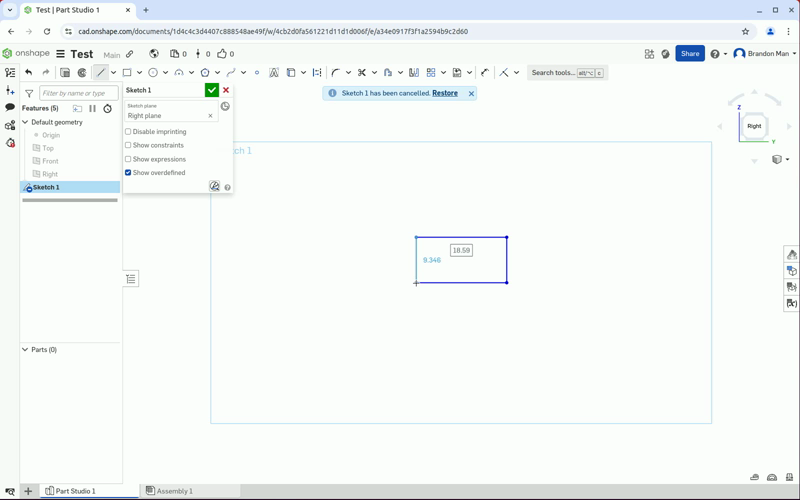
key_up(shift)
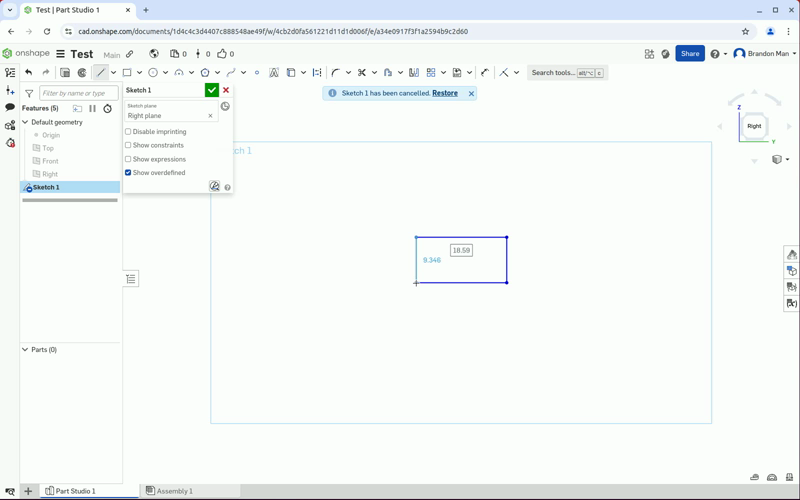
click(416, 282)
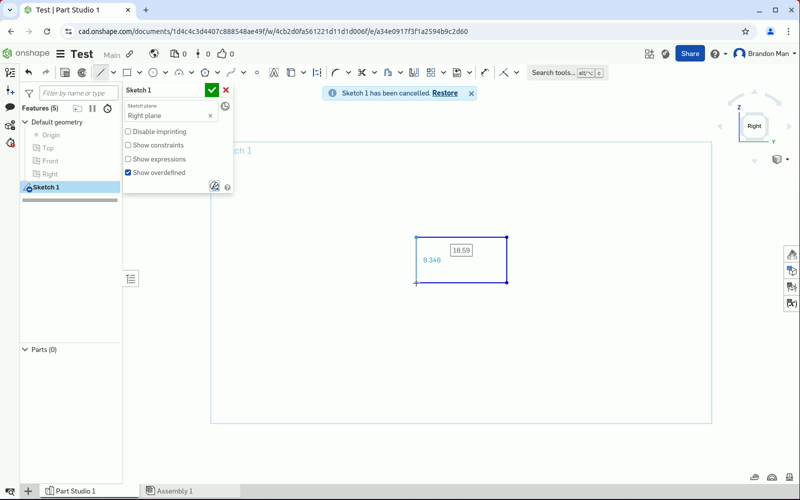
key(esc)
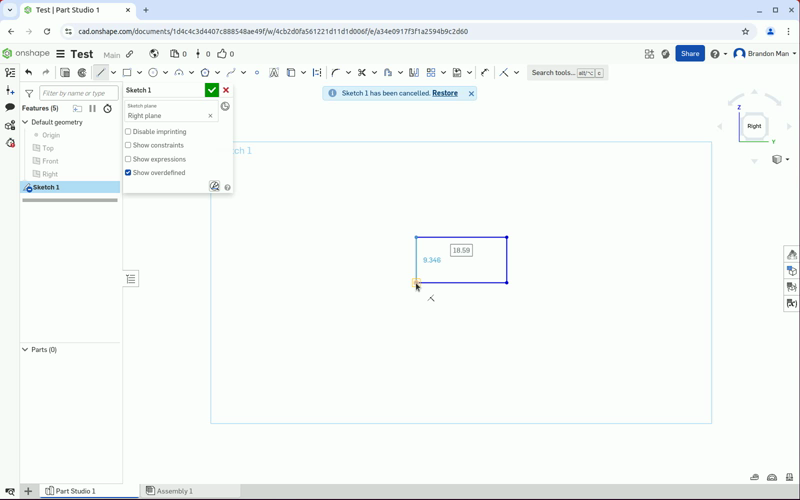
mouse_move(502, 252)
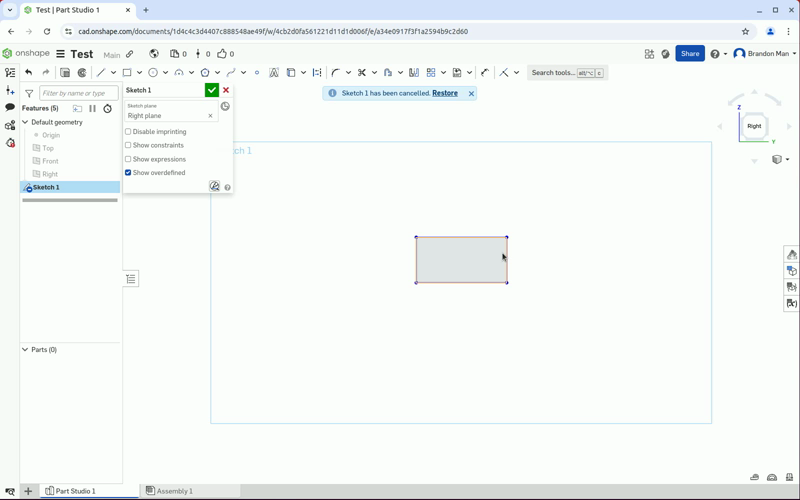
click(502, 252)
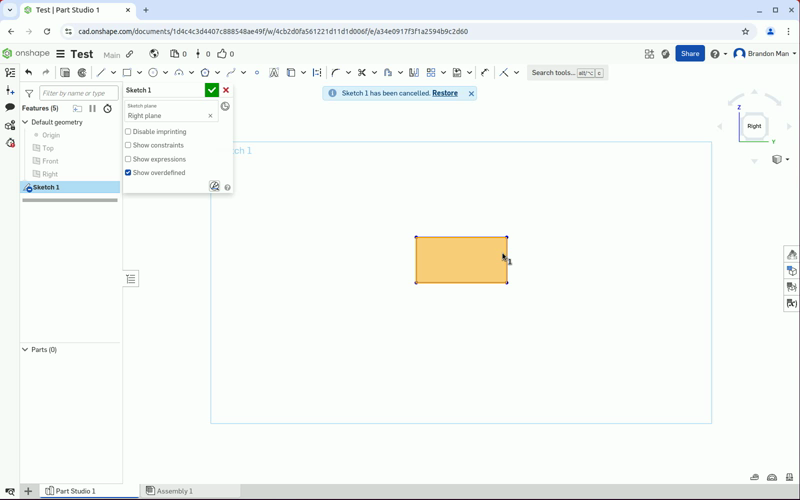
mouse_move(73, 352)
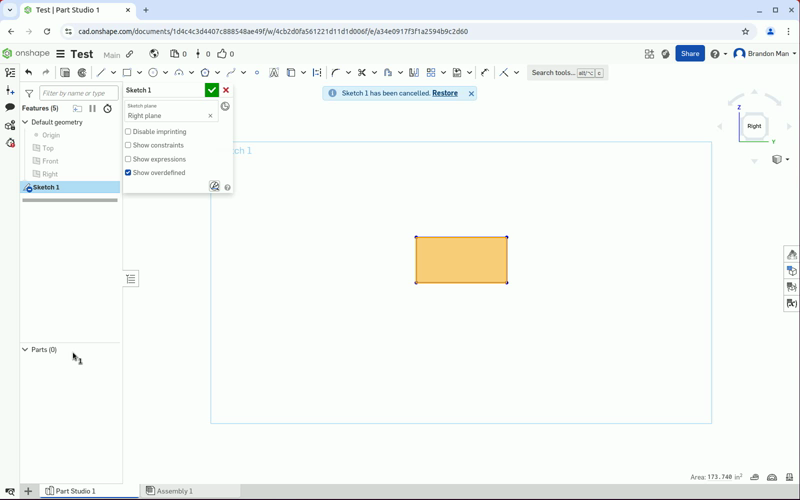
key(shift+y)
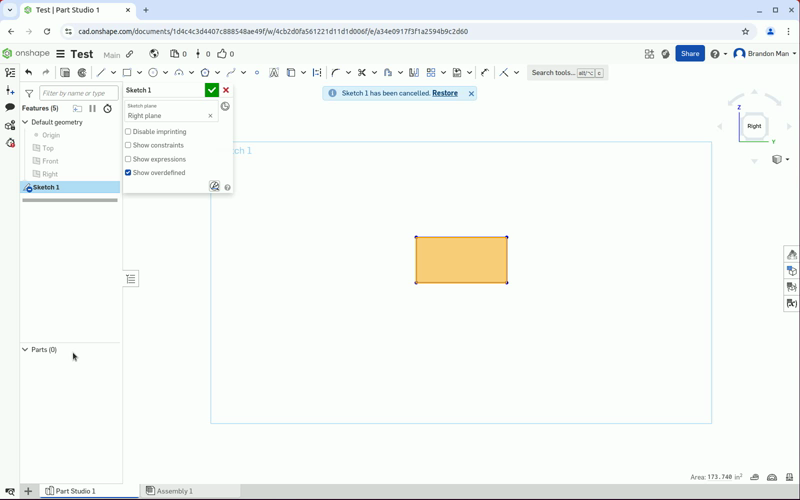
key(shift+e)
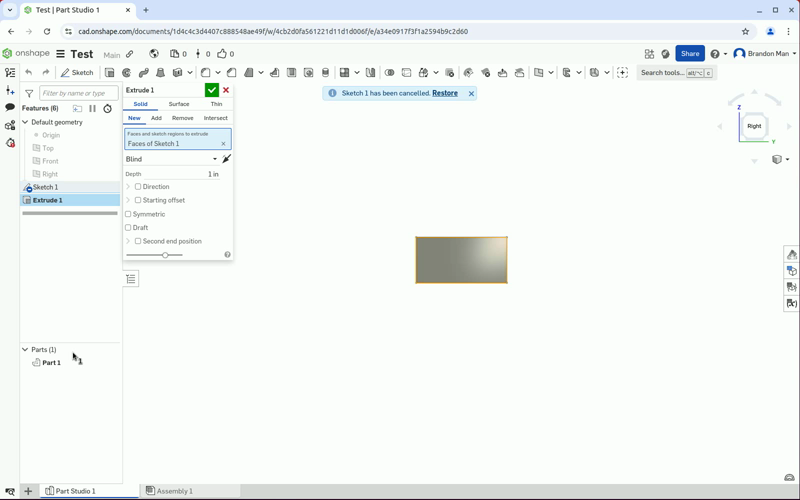
mouse_move(143, 106)
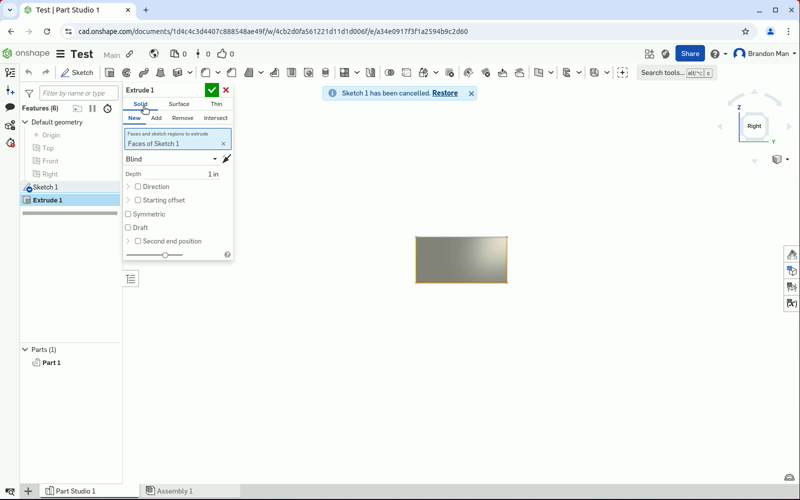
click(143, 106)
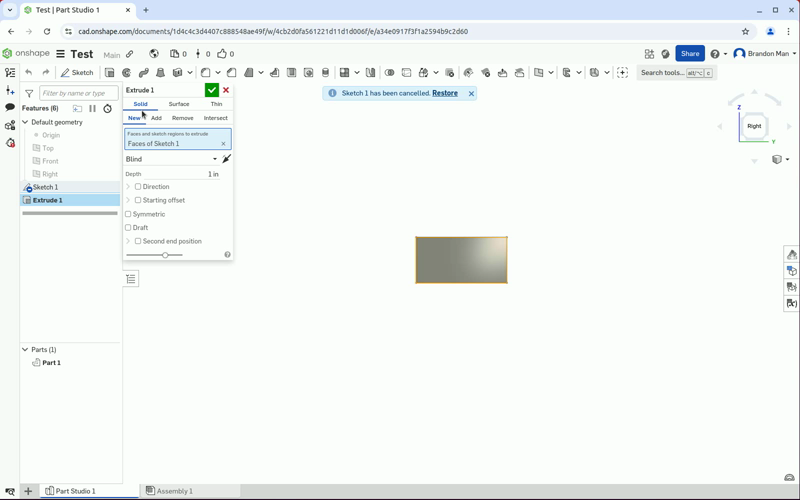
mouse_move(137, 120)
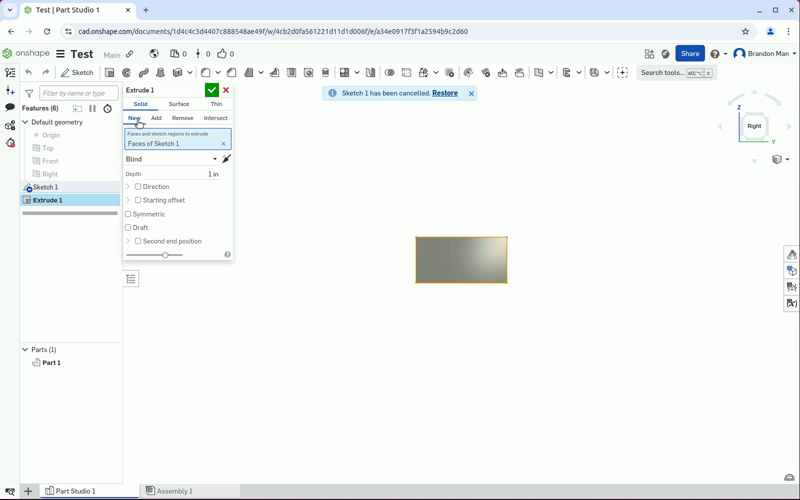
click(137, 120)
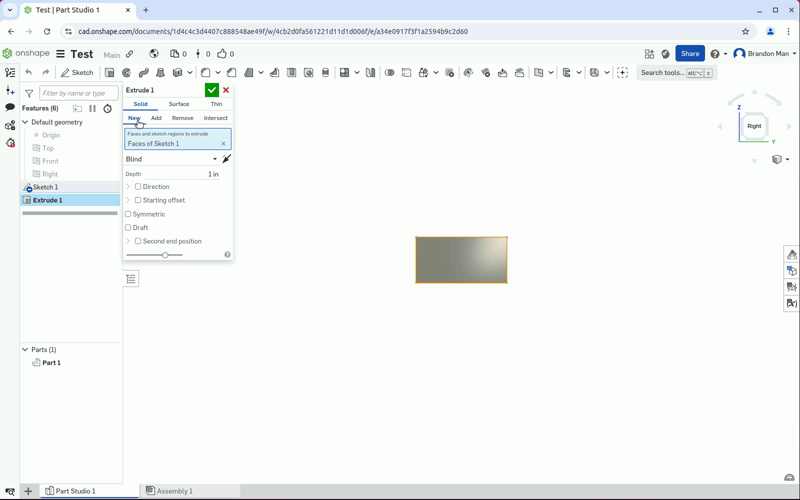
key(tab, 4)
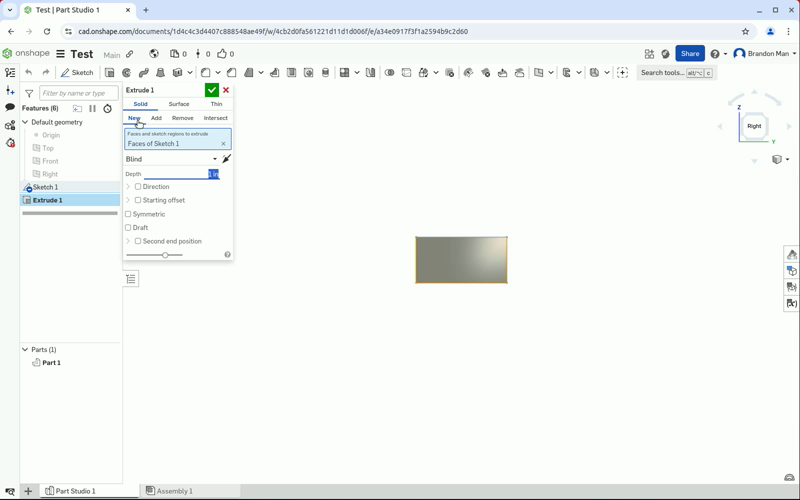
text(9.148)
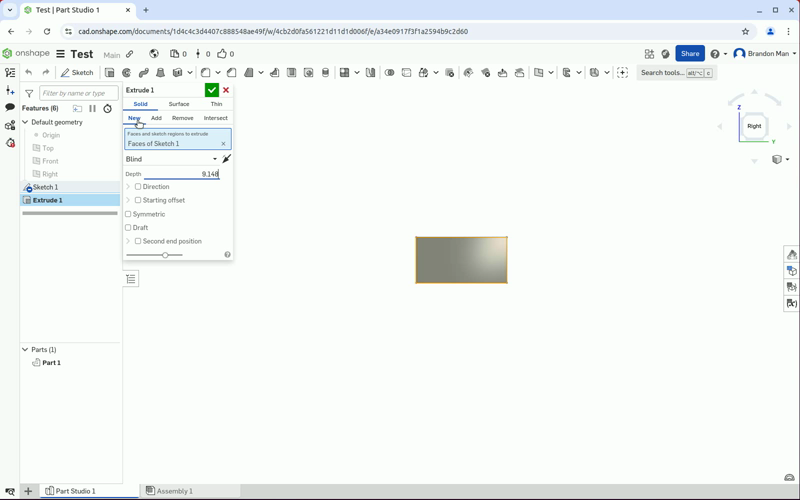
key(tab, 3)
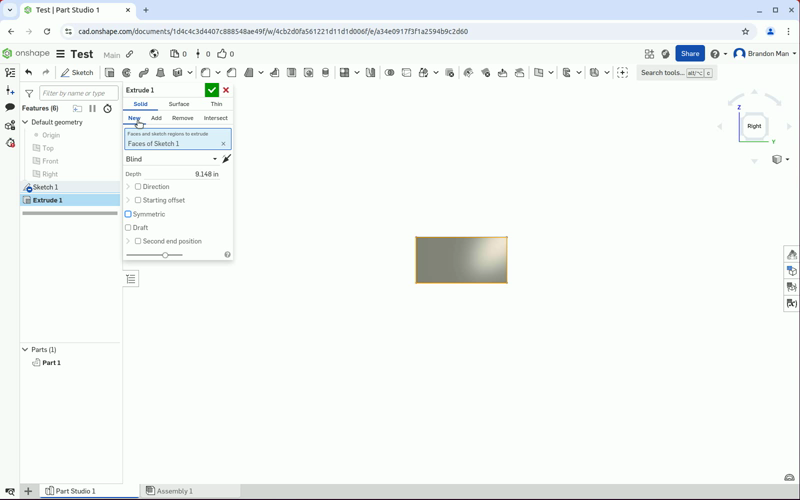
key(space)
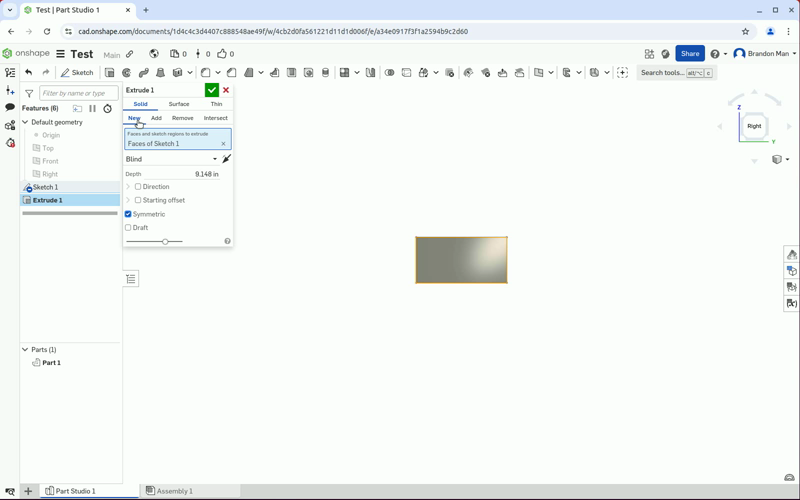
key(enter)
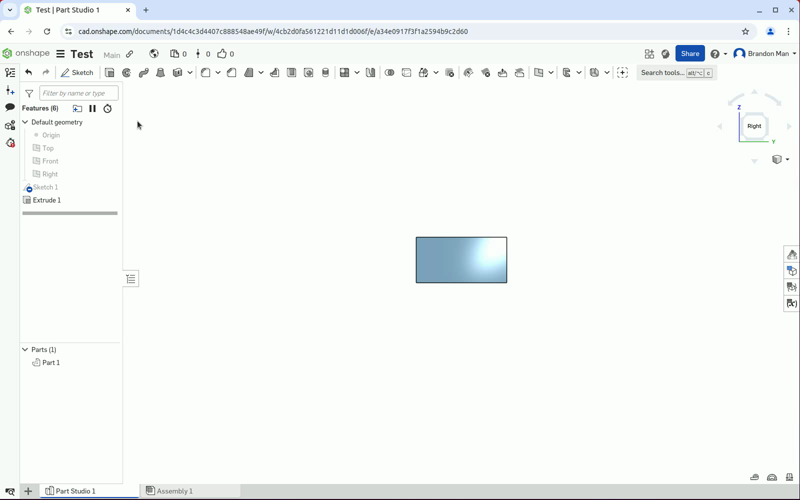
key(shift+h)
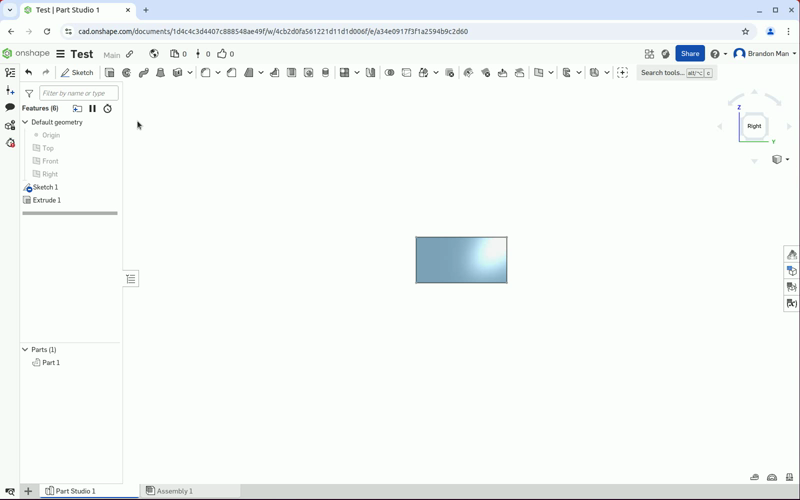
key(shift+h)
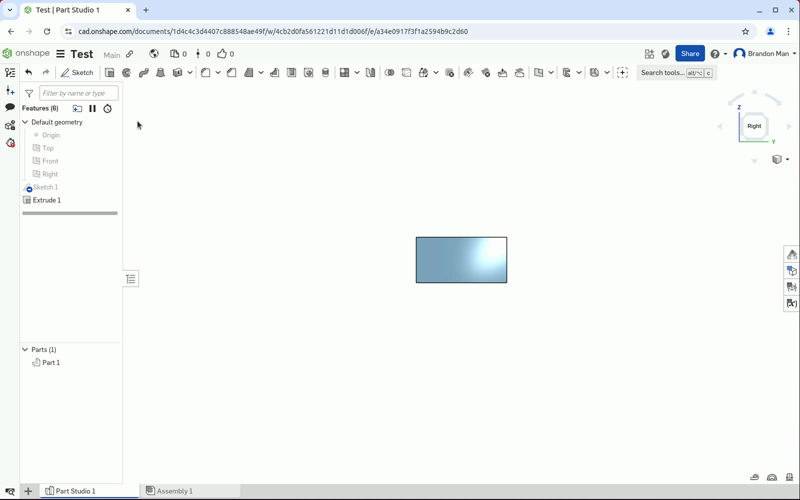
mouse_move(73, 189)
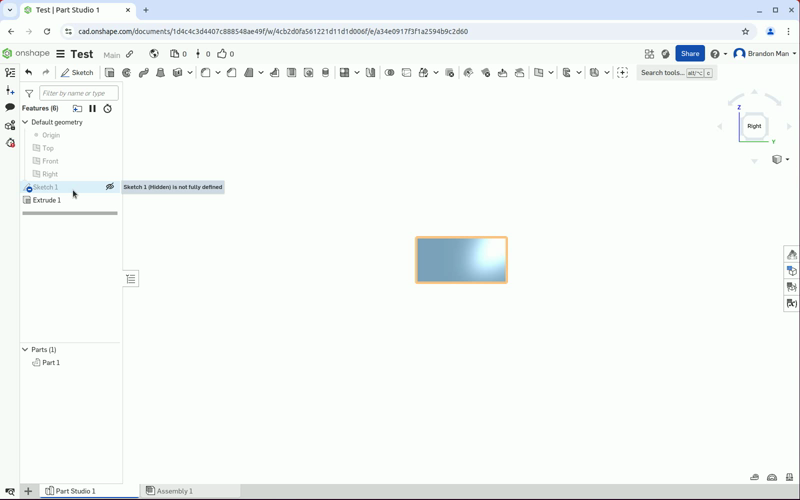
click(73, 189)
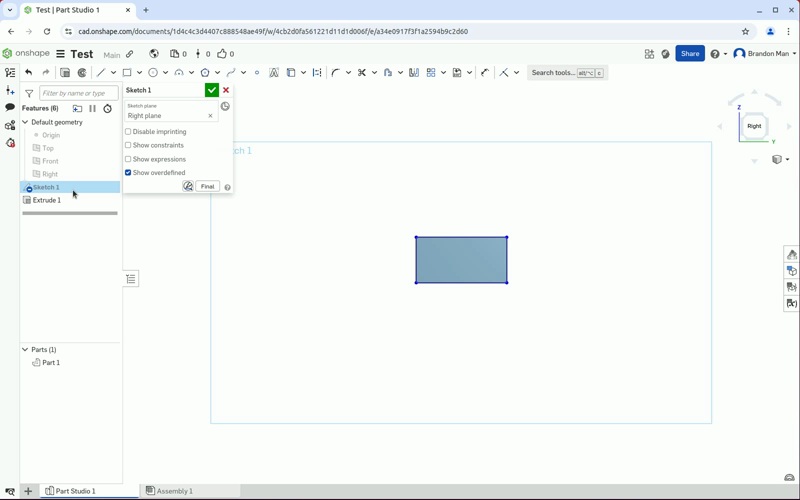
mouse_move(229, 92)
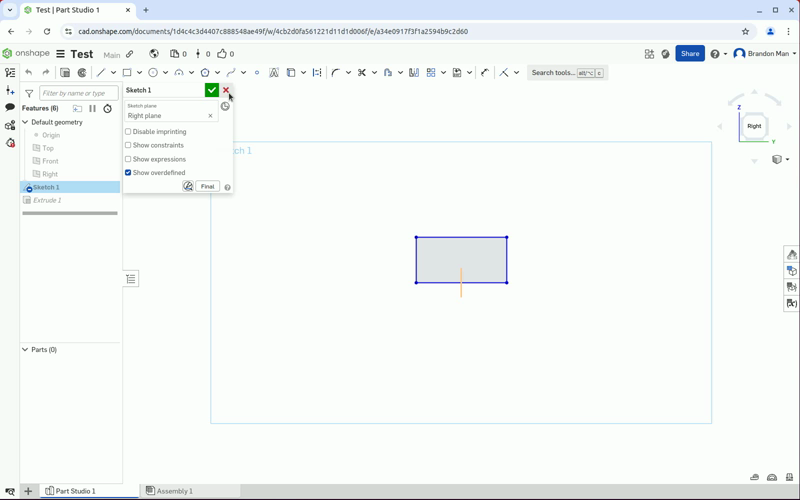
click(229, 92)
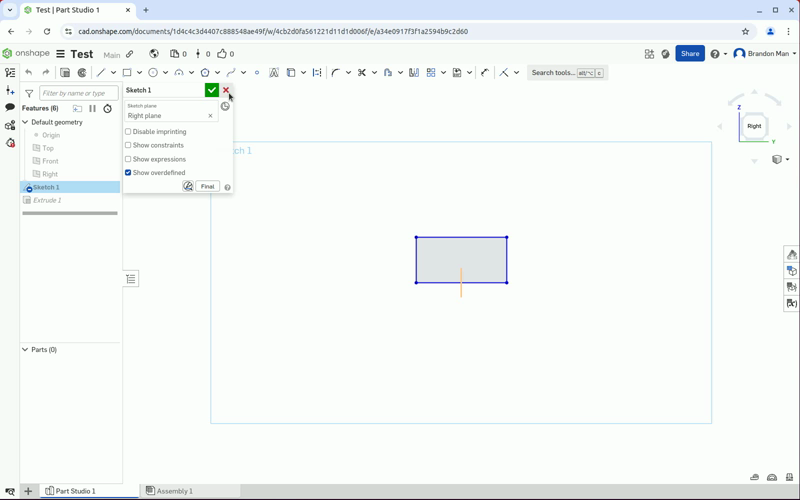
key(shift+s)
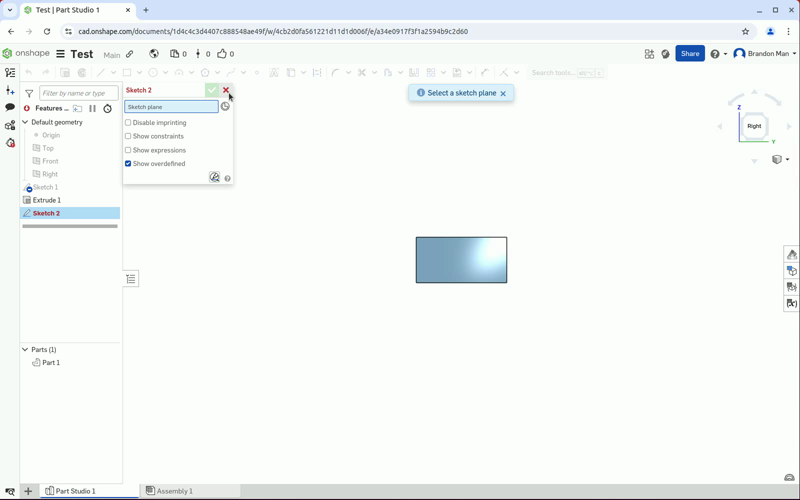
mouse_move(73, 176)
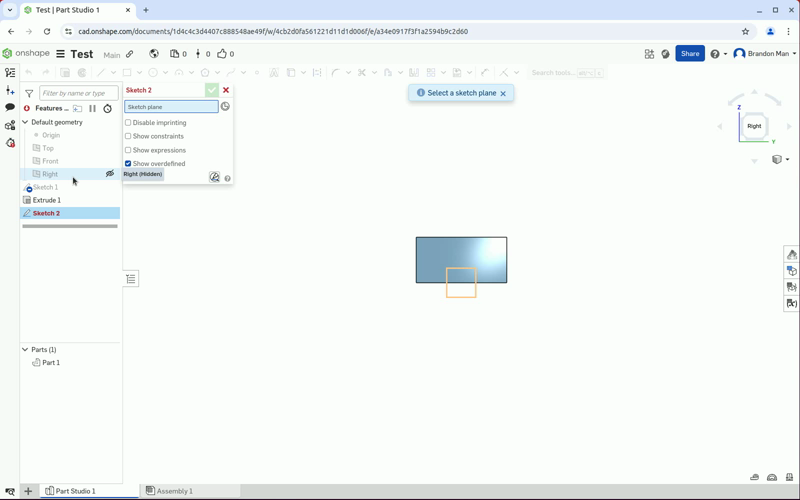
click(73, 176)
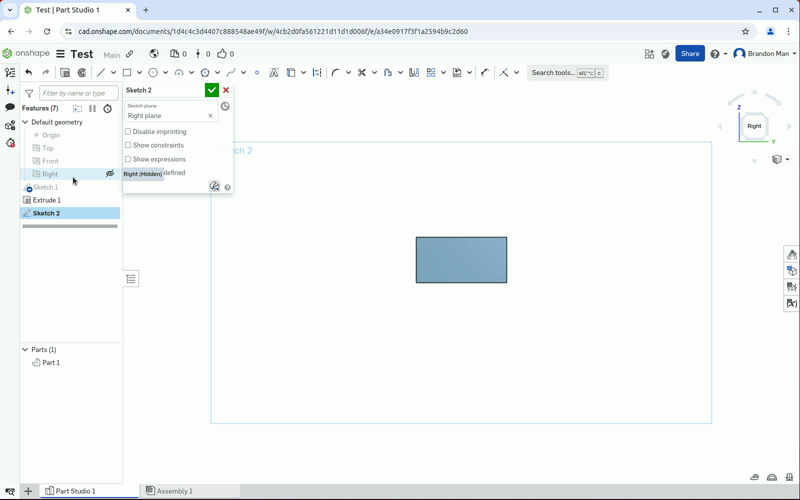
mouse_move(73, 352)
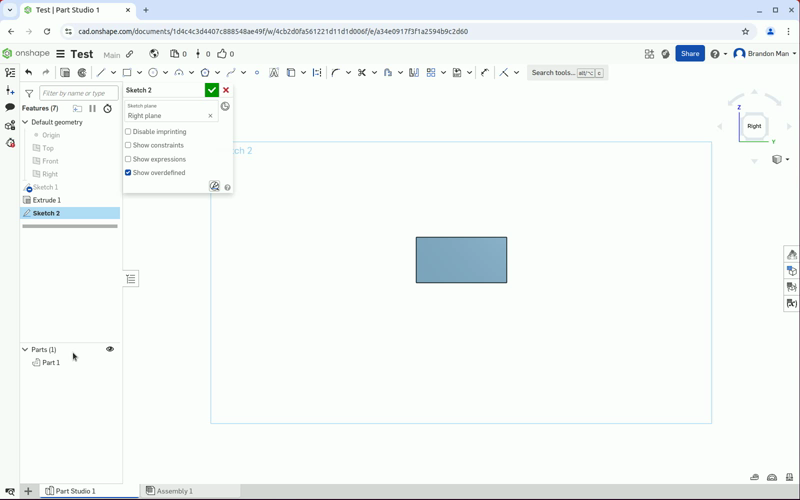
key(y)
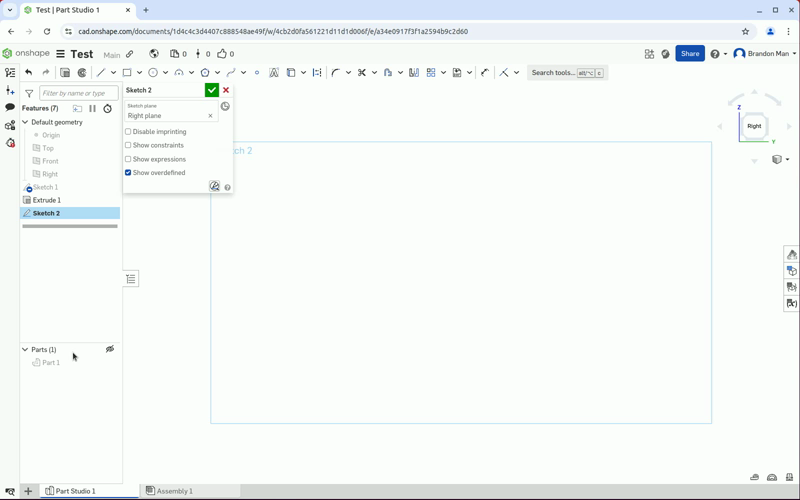
key(l)
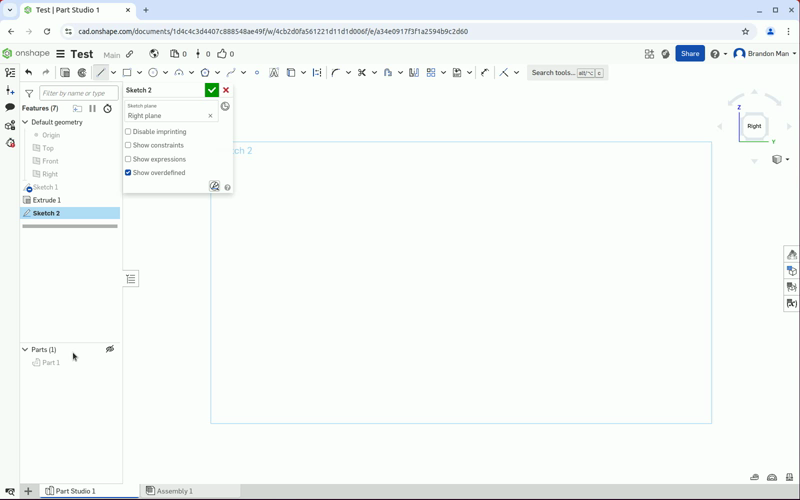
key_down(shift)
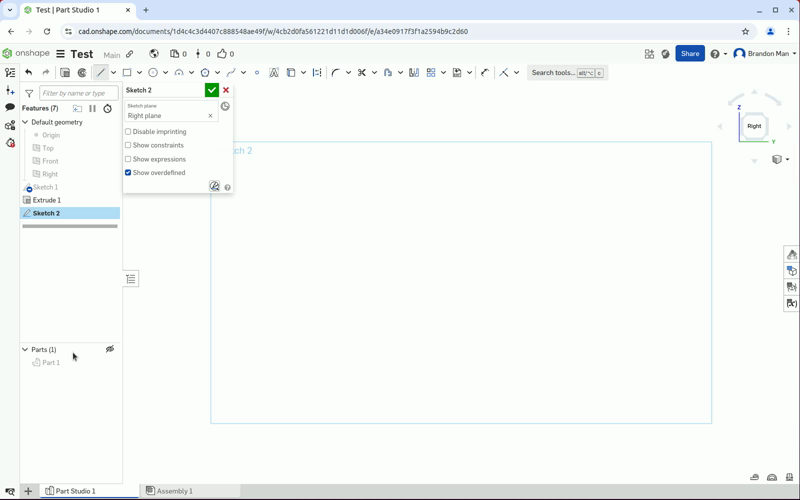
mouse_move(416, 282)
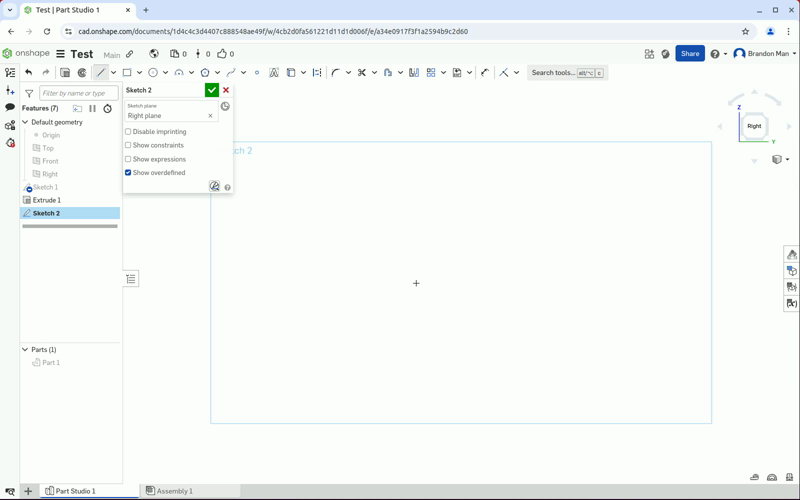
click(416, 282)
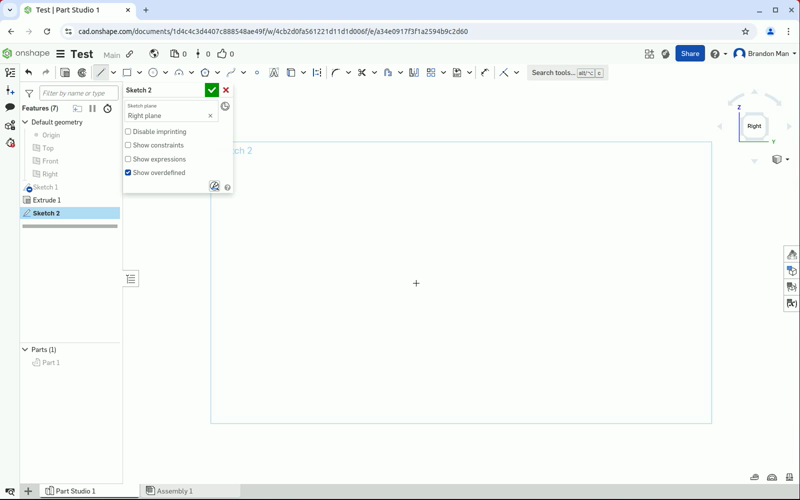
key_up(shift)
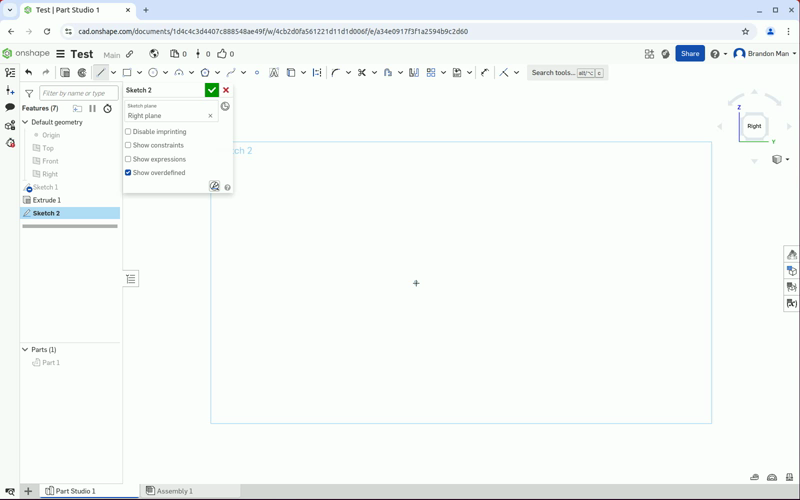
key_down(shift)
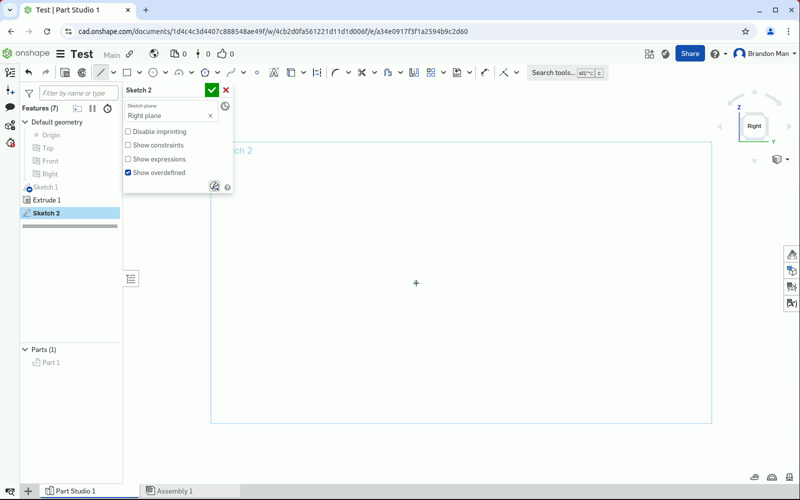
mouse_move(476, 282)
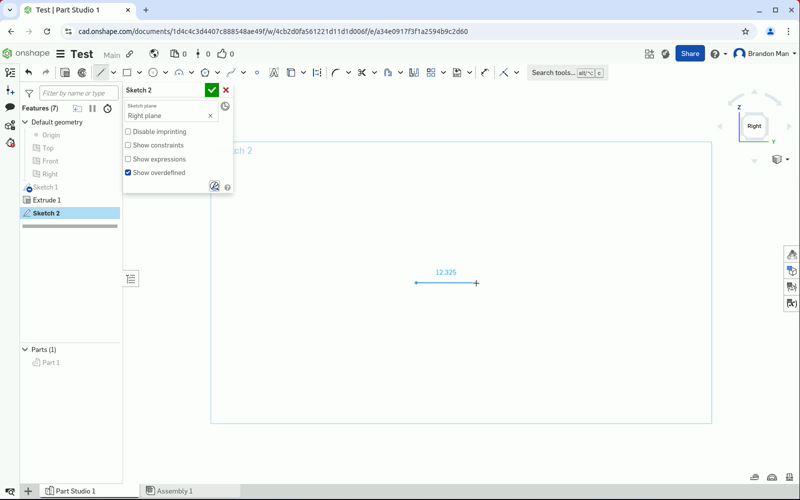
click(476, 282)
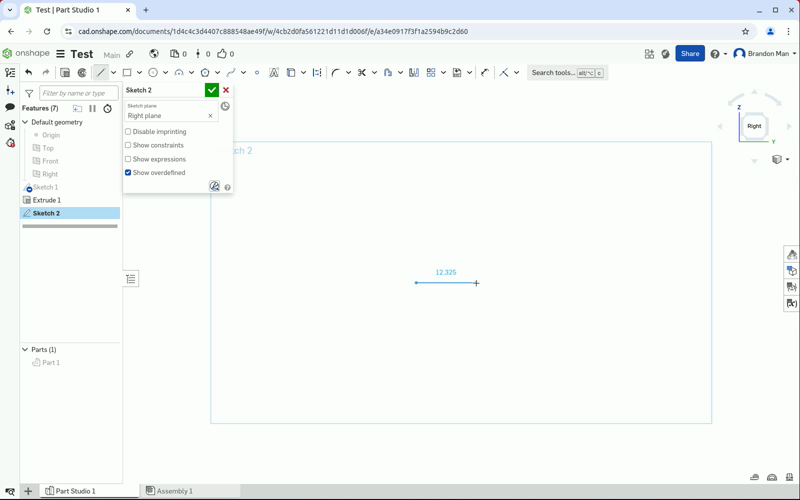
key_up(shift)
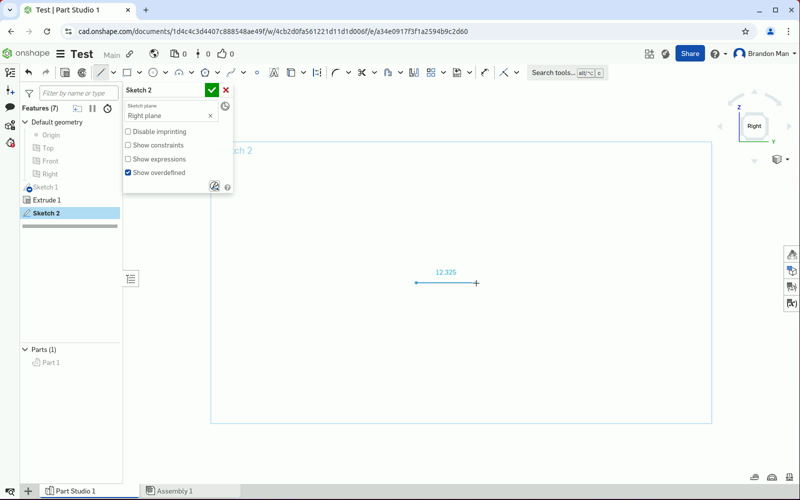
key_down(shift)
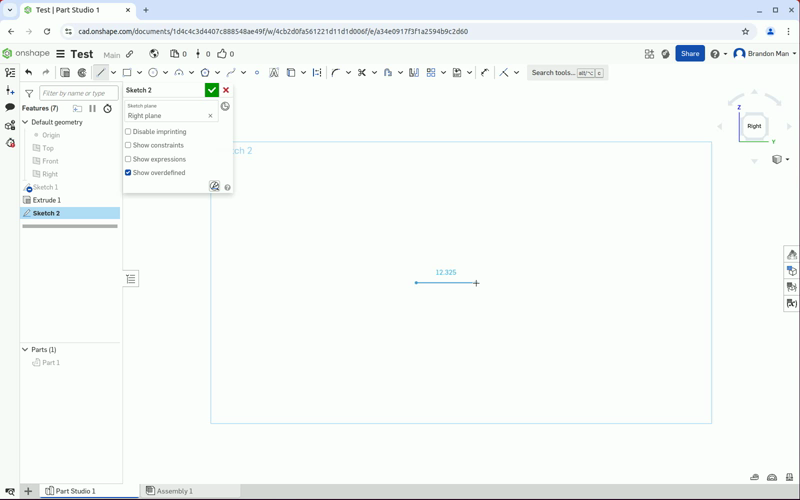
mouse_move(476, 200)
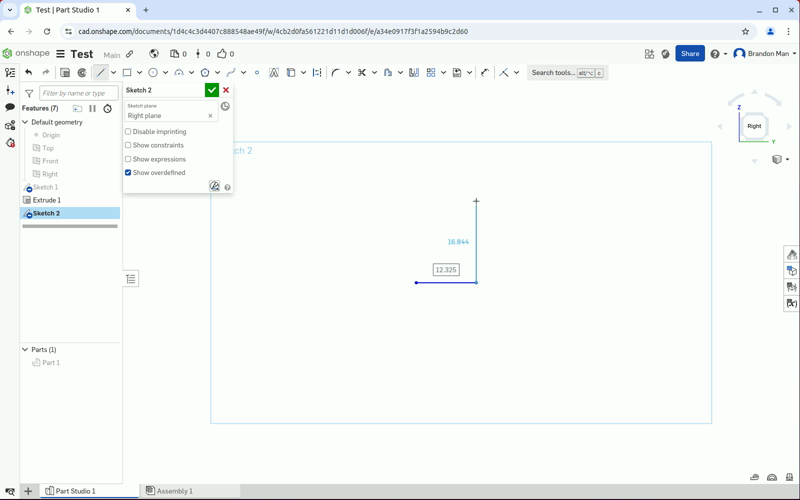
click(476, 200)
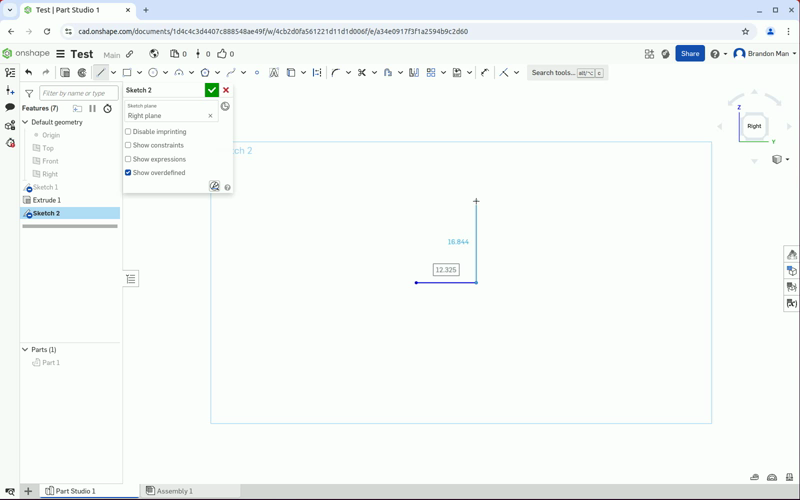
key_up(shift)
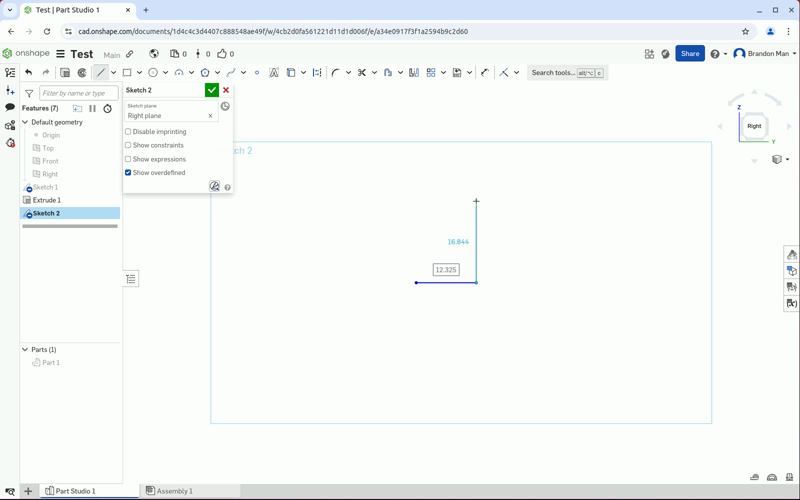
key(esc)
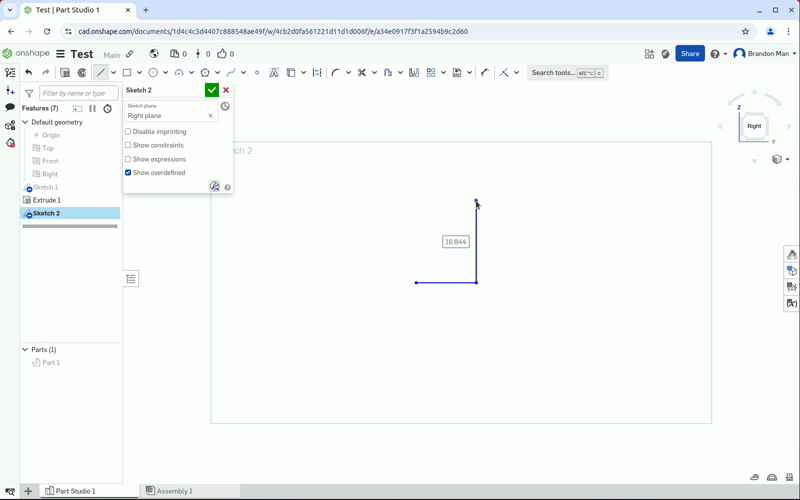
key(a)
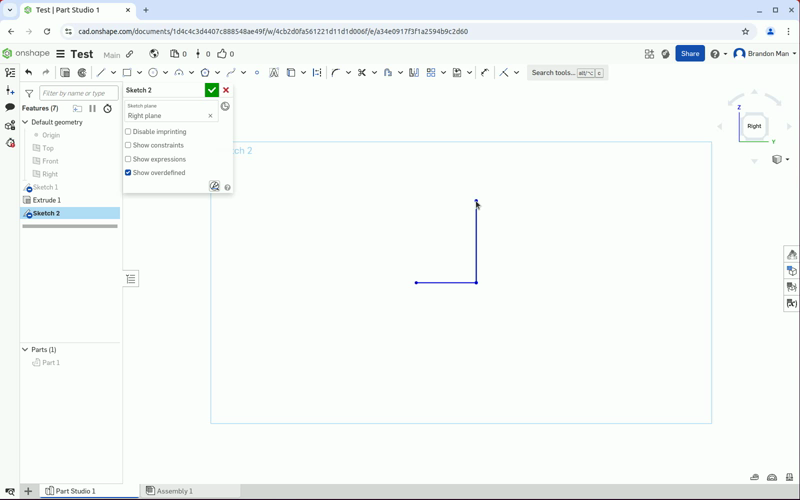
mouse_move(476, 200)
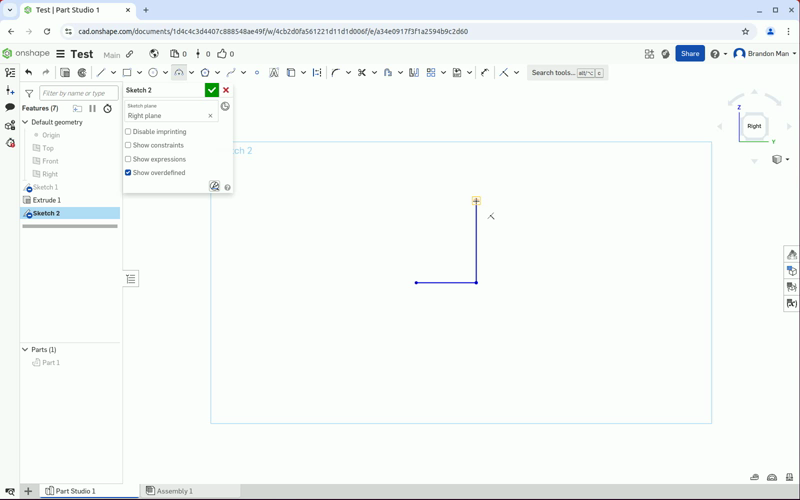
click(476, 200)
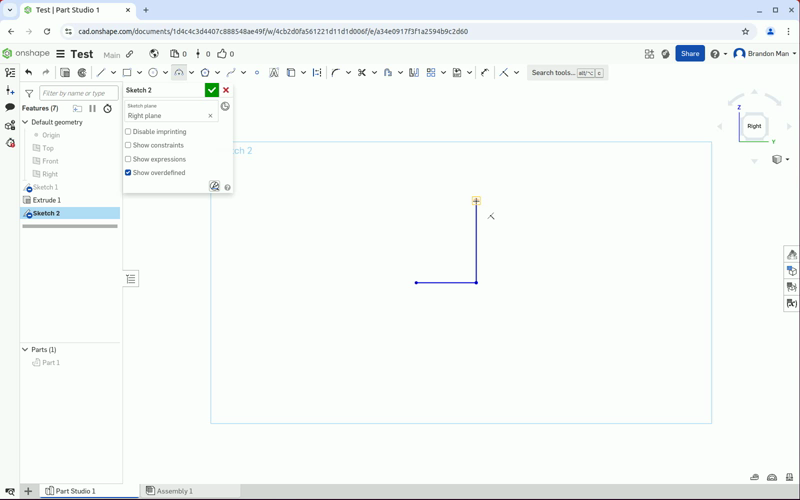
key_down(shift)
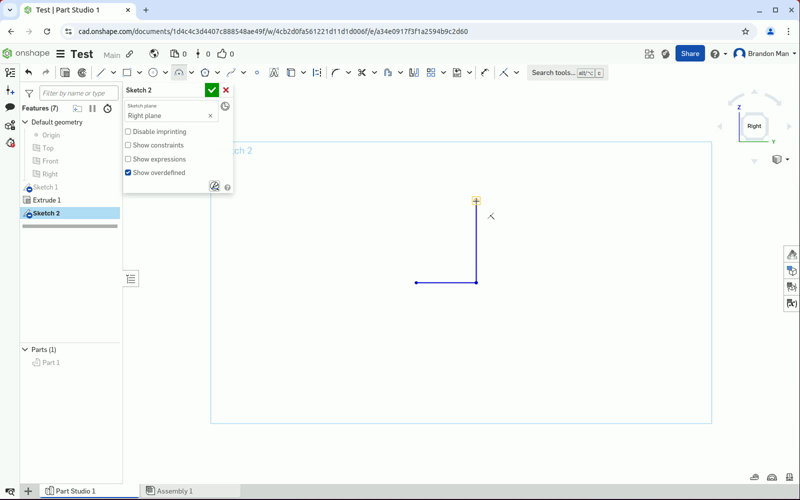
mouse_move(416, 200)
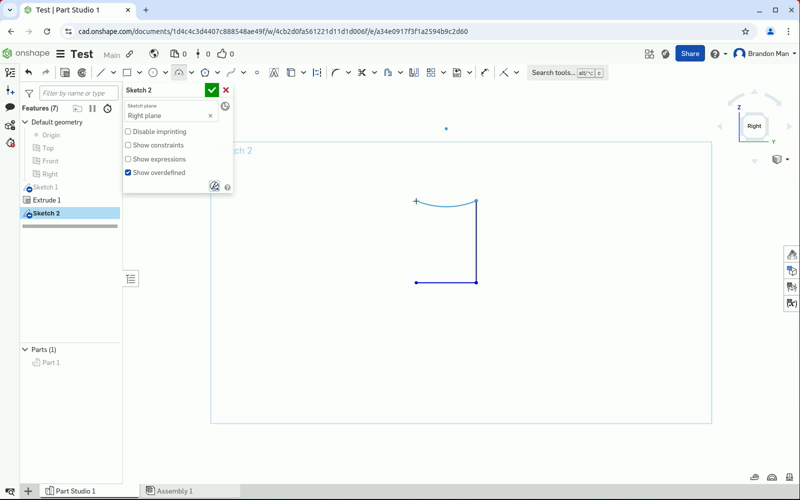
click(416, 200)
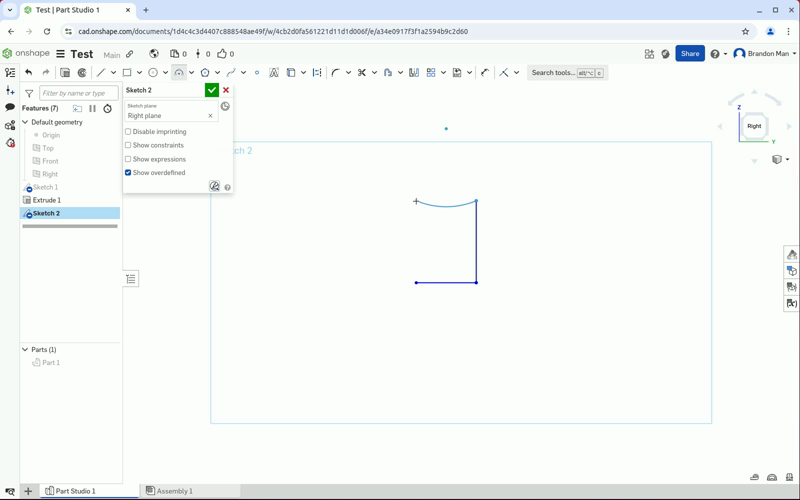
mouse_move(446, 230)
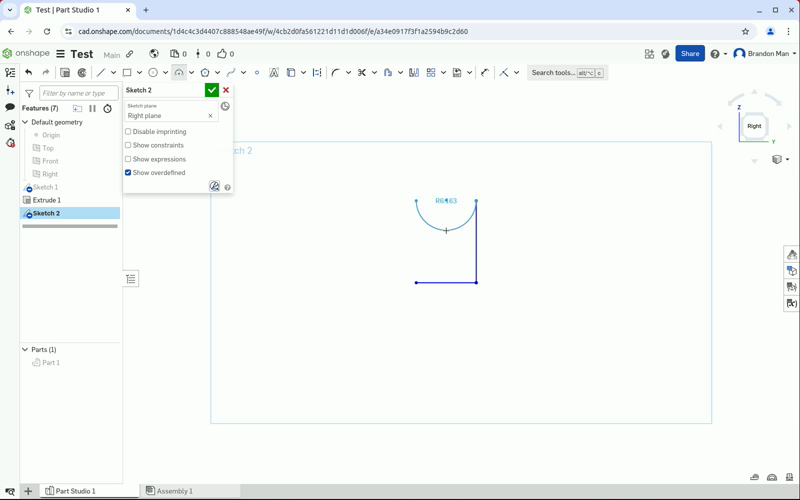
click(446, 230)
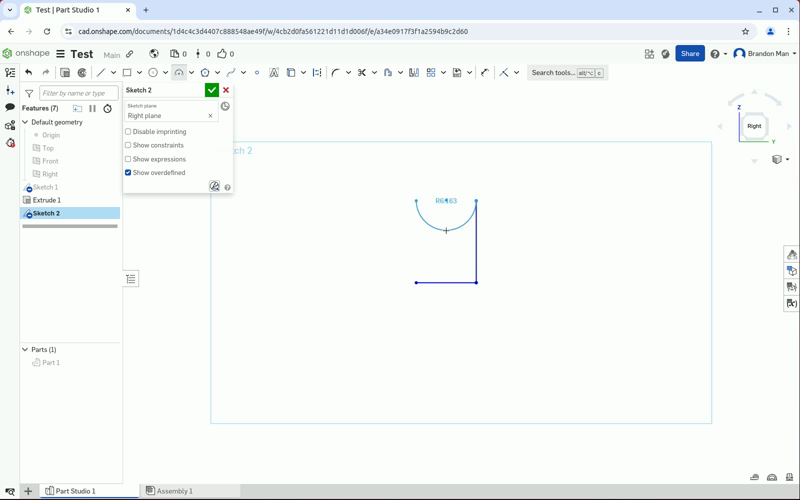
key_up(shift)
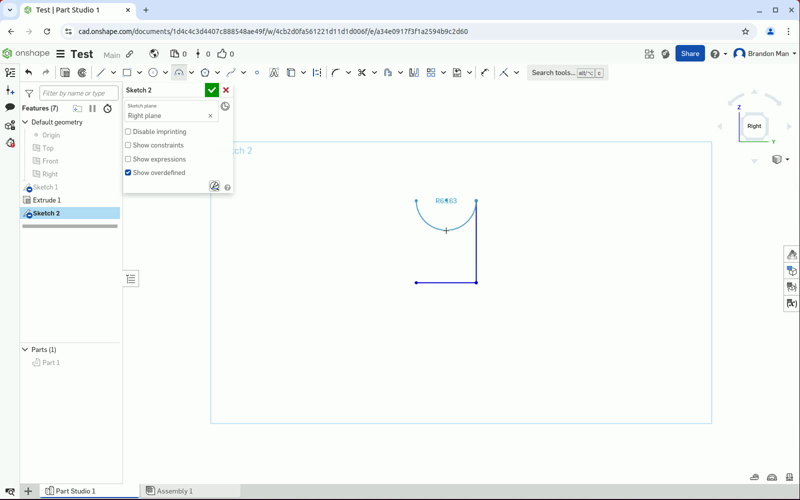
key(esc)
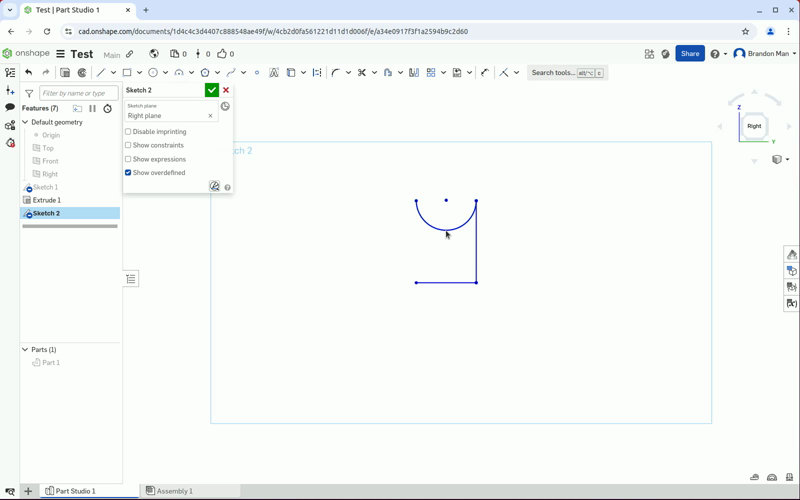
key(l)
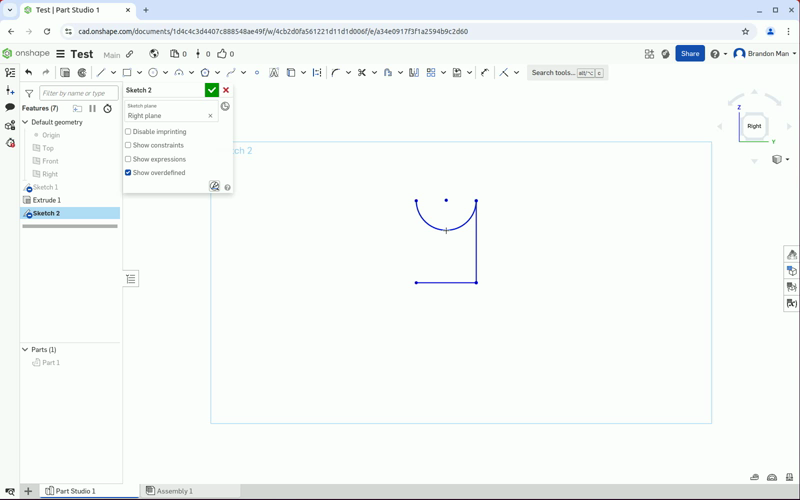
mouse_move(416, 200)
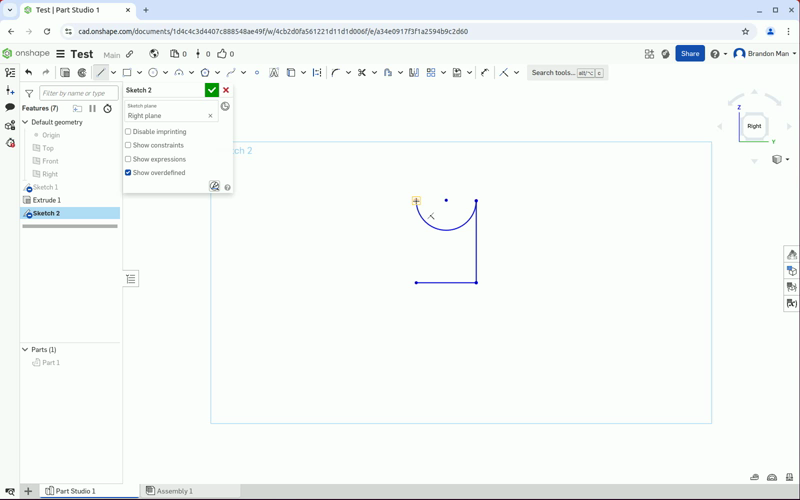
click(416, 200)
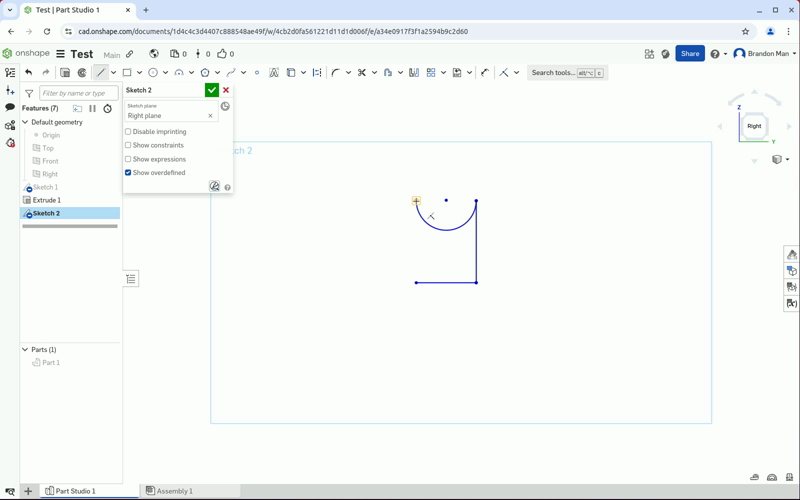
key_down(shift)
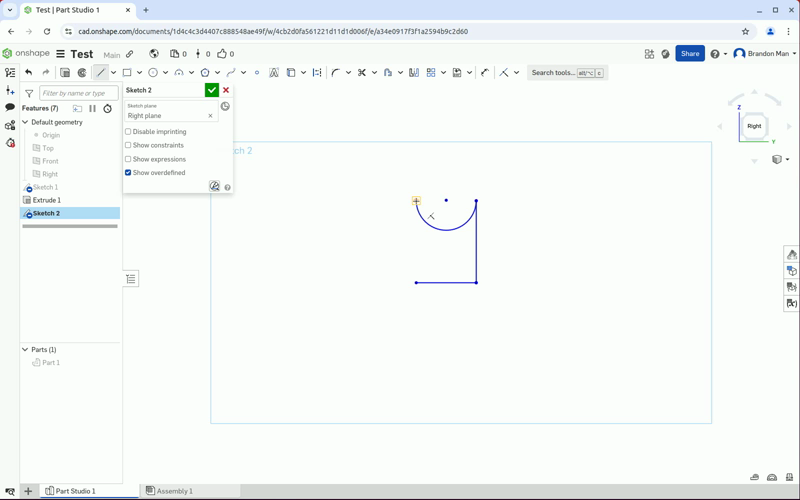
mouse_move(416, 282)
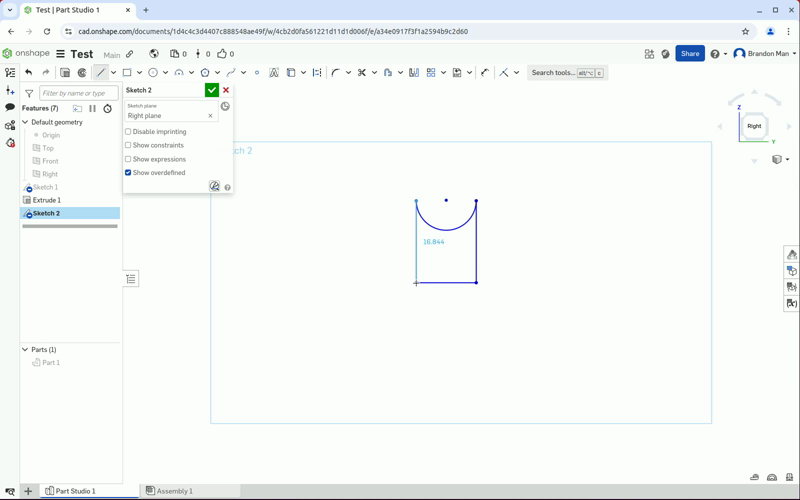
key_up(shift)
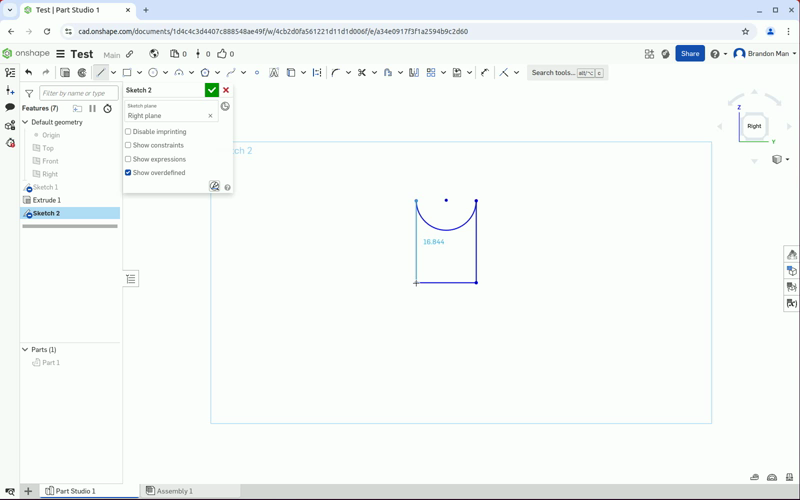
click(416, 282)
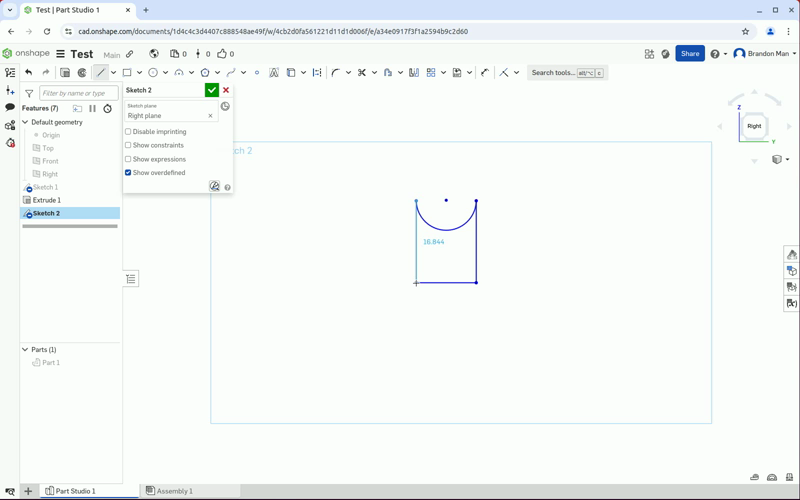
key(esc)
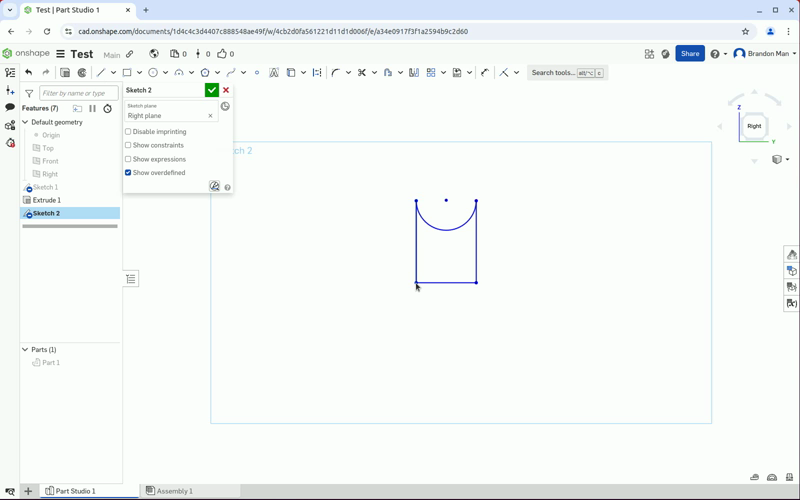
mouse_move(466, 236)
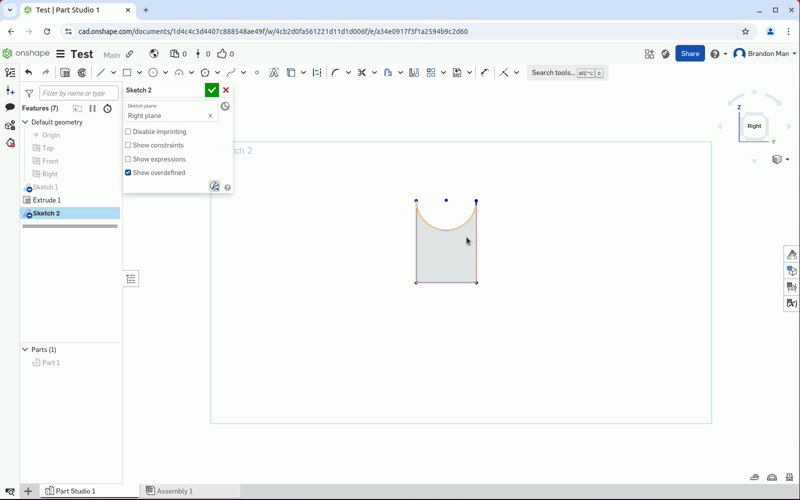
scroll(6)
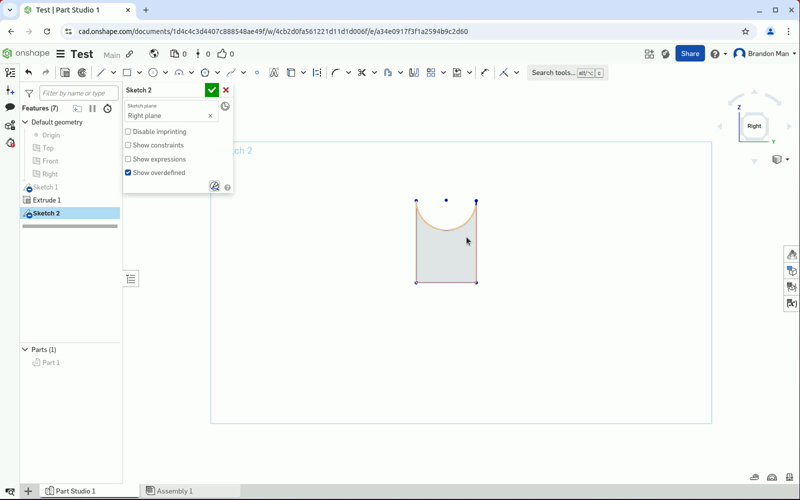
scroll(6)
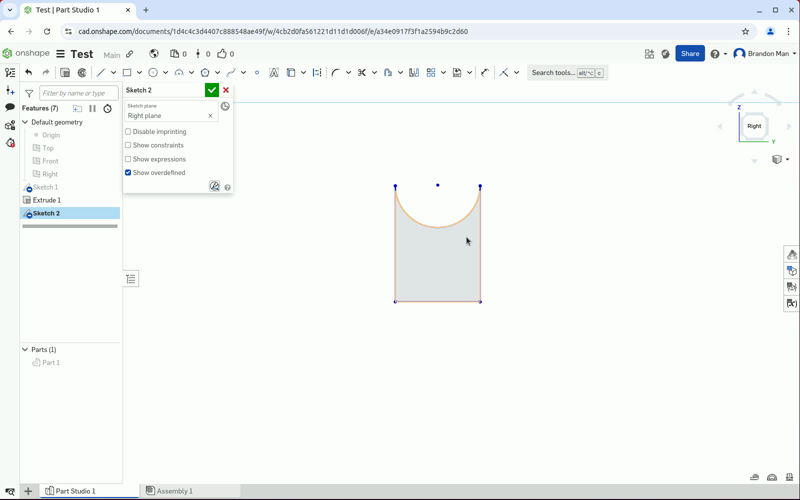
scroll(6)
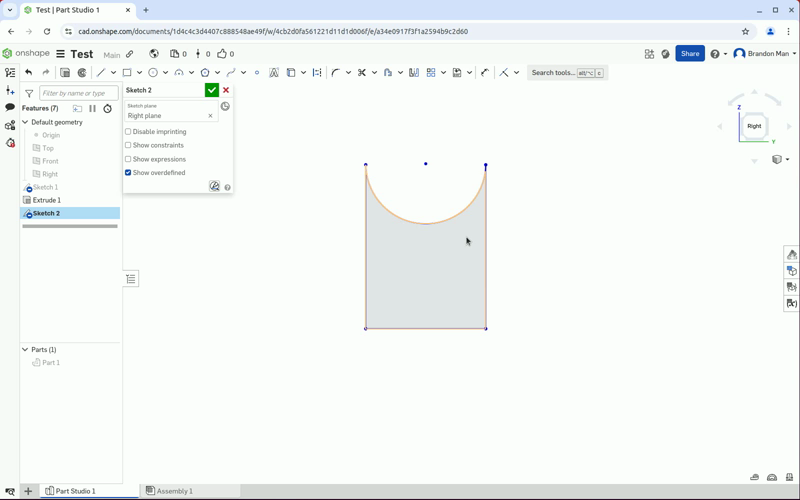
scroll(6)
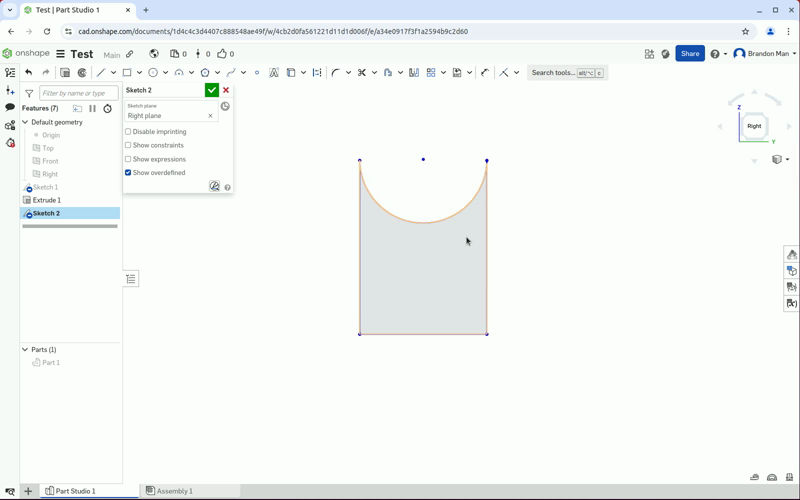
scroll(6)
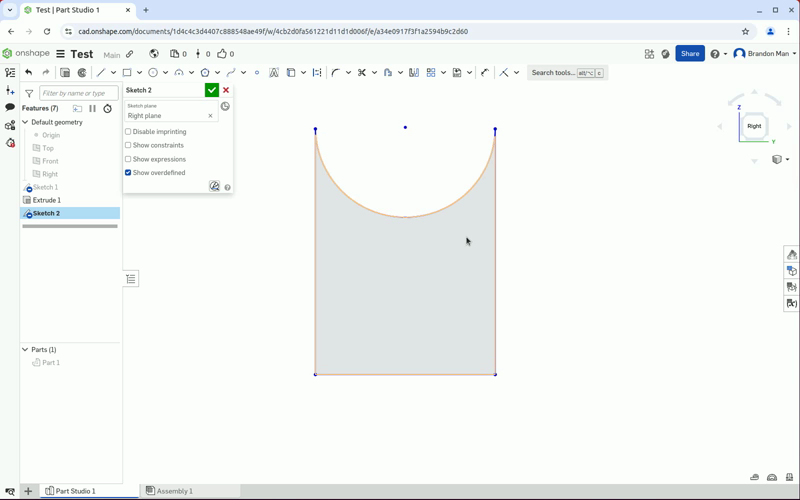
scroll(6)
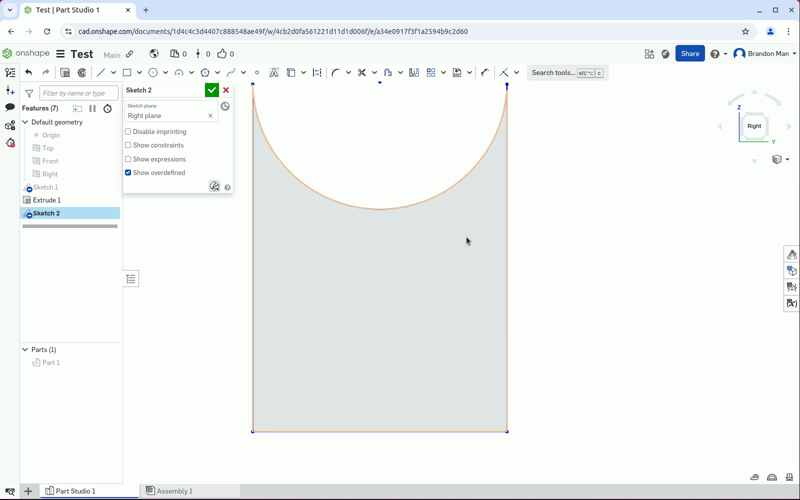
scroll(6)
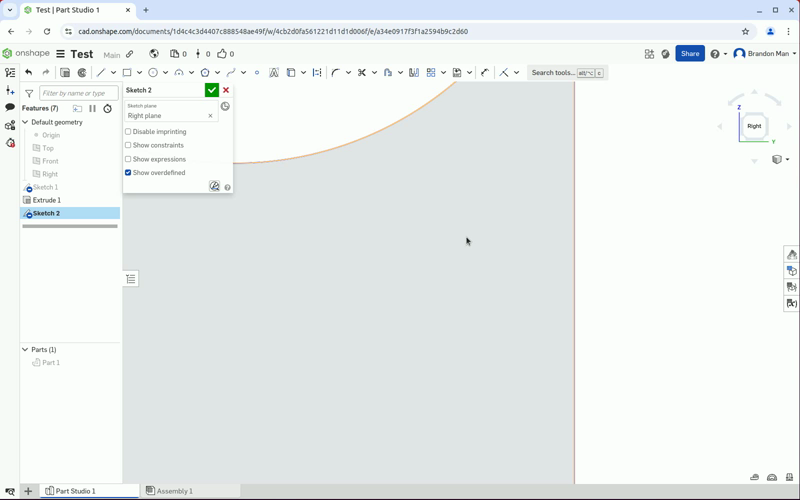
click(466, 236)
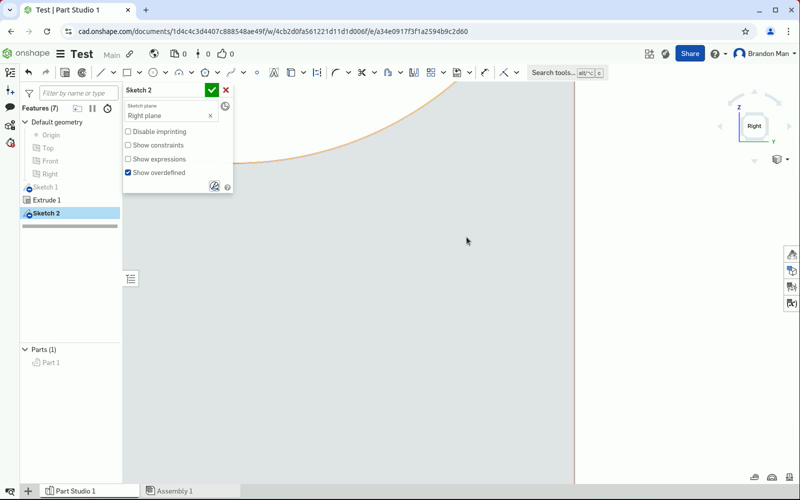
scroll(-6)
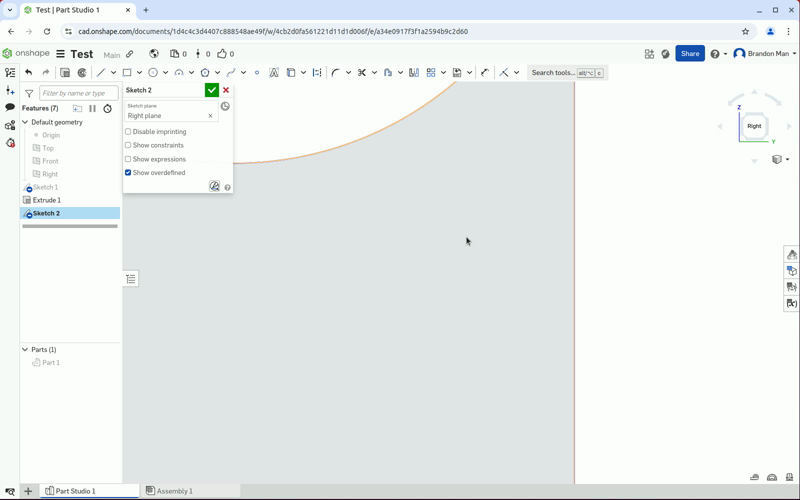
scroll(-6)
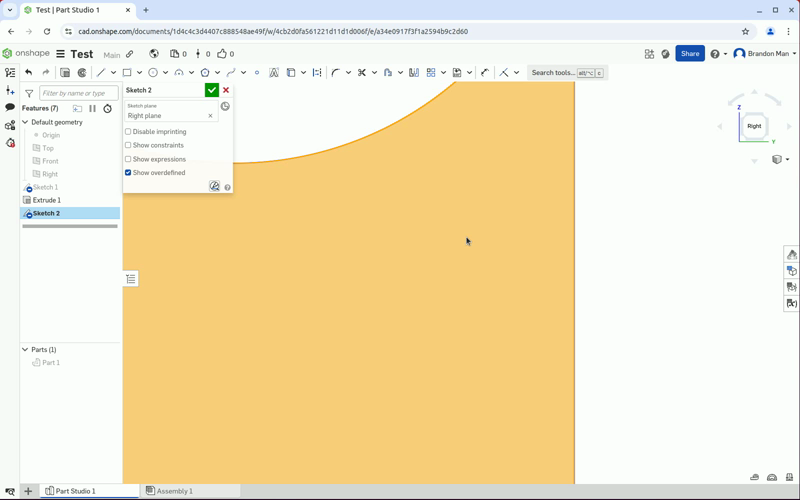
scroll(-6)
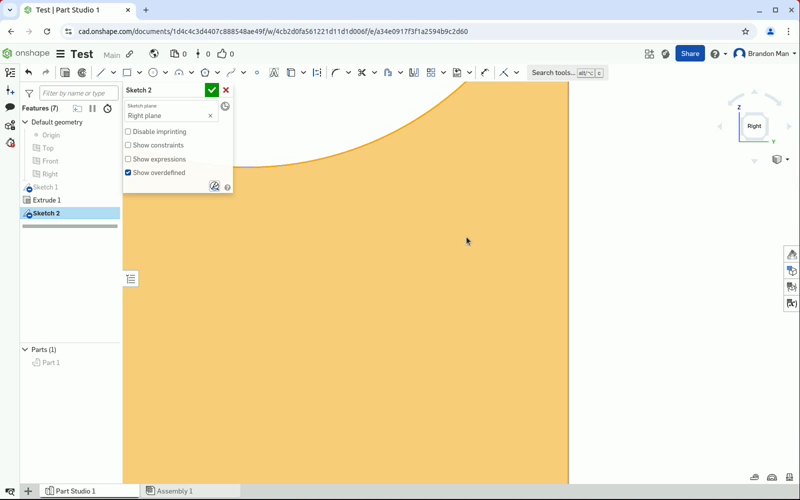
scroll(-6)
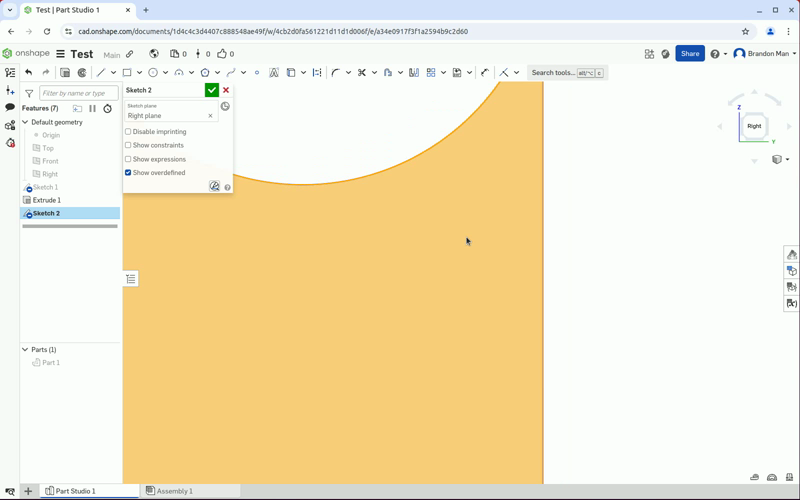
scroll(-6)
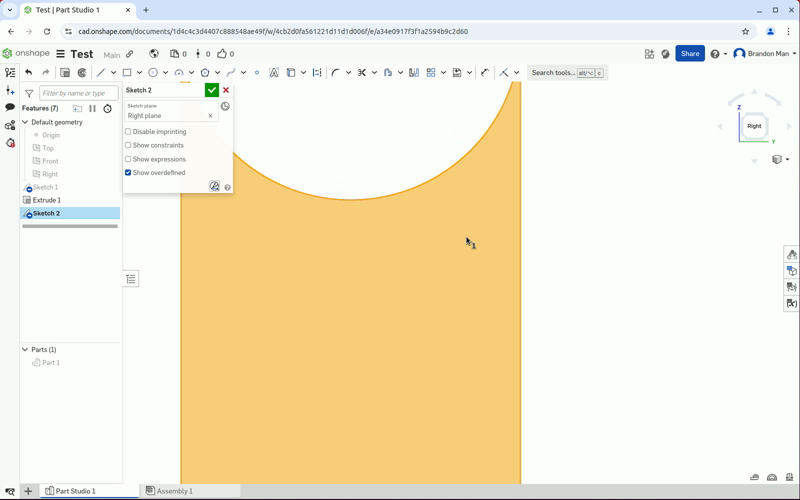
scroll(-6)
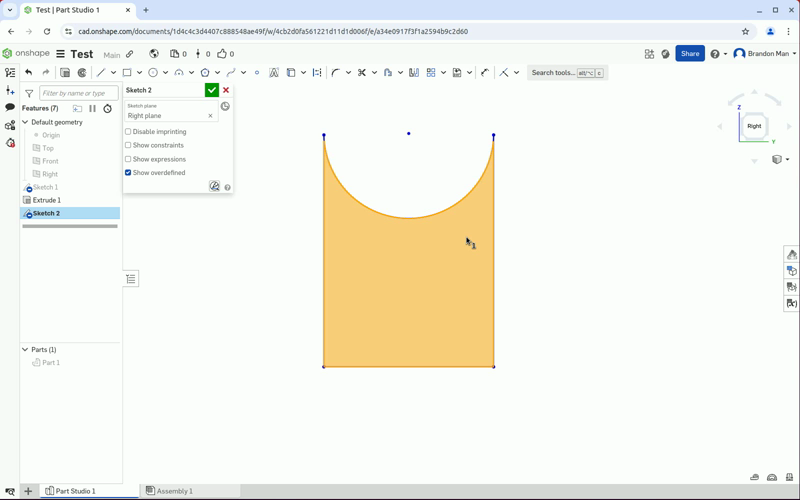
scroll(-6)
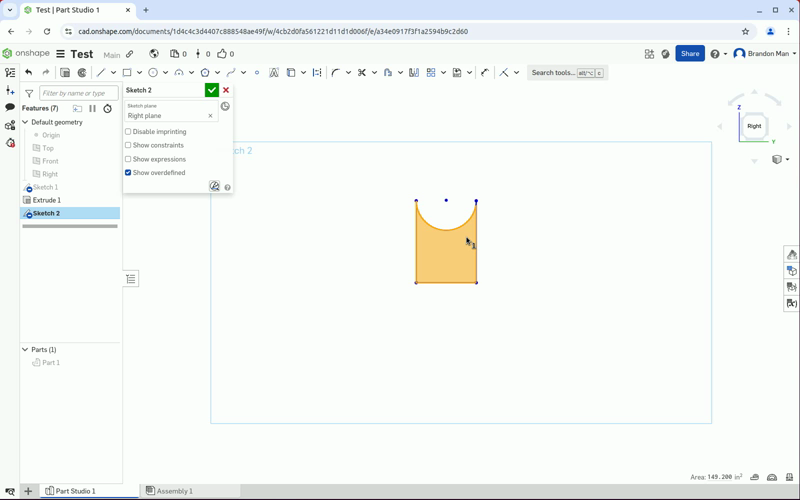
mouse_move(73, 352)
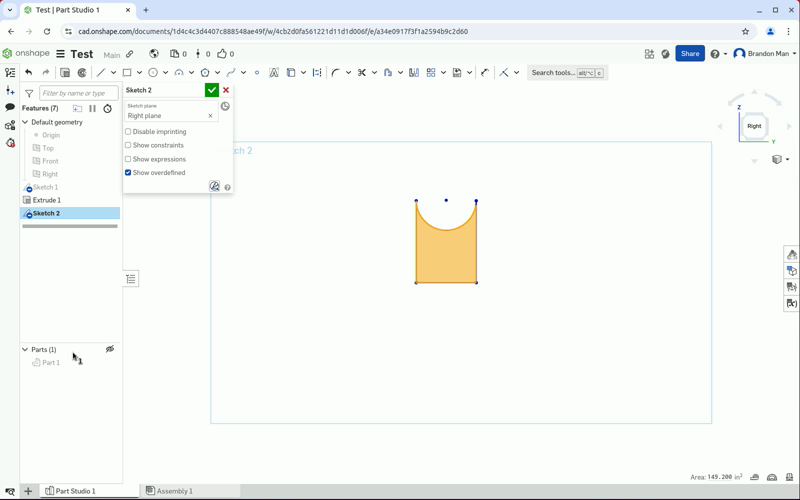
key(shift+y)
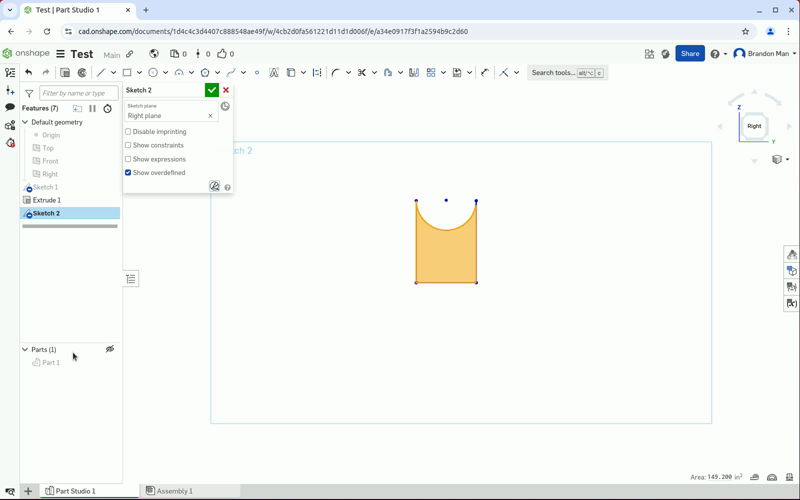
key(shift+e)
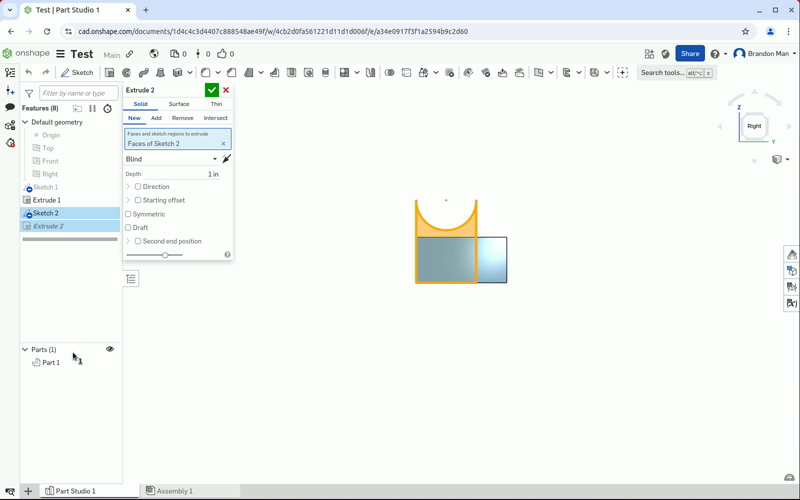
mouse_move(143, 106)
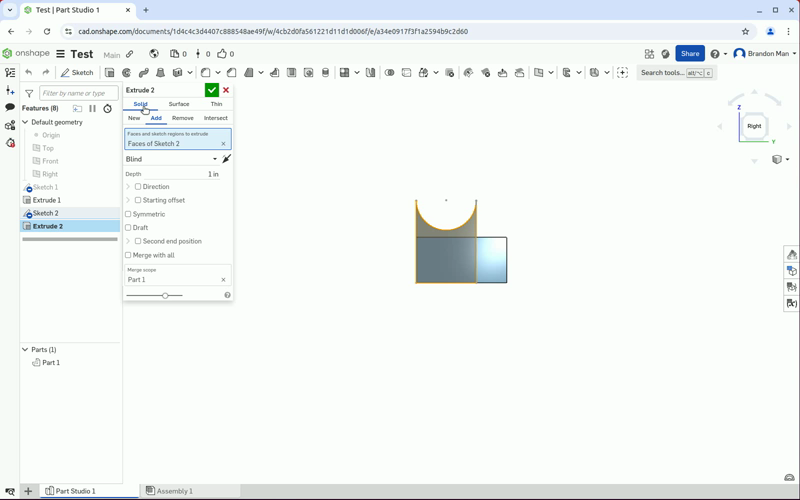
click(143, 106)
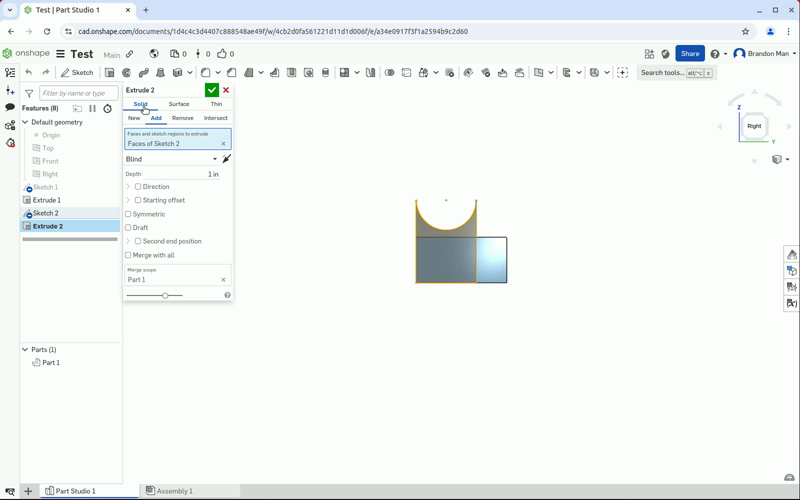
mouse_move(137, 120)
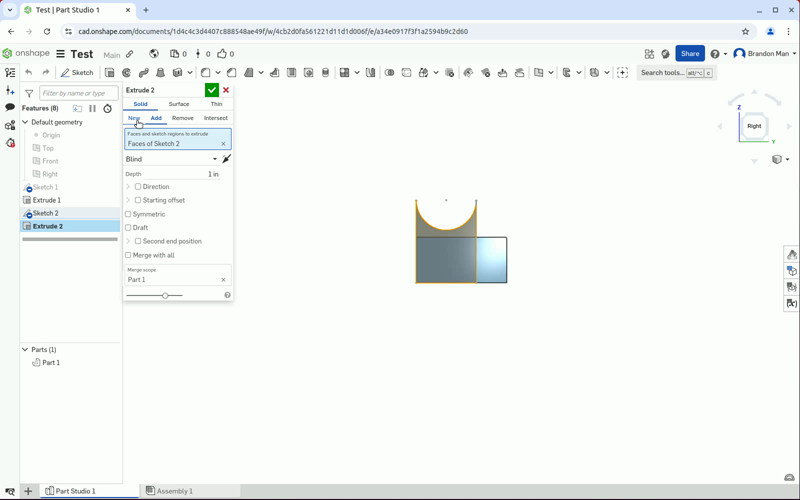
click(137, 120)
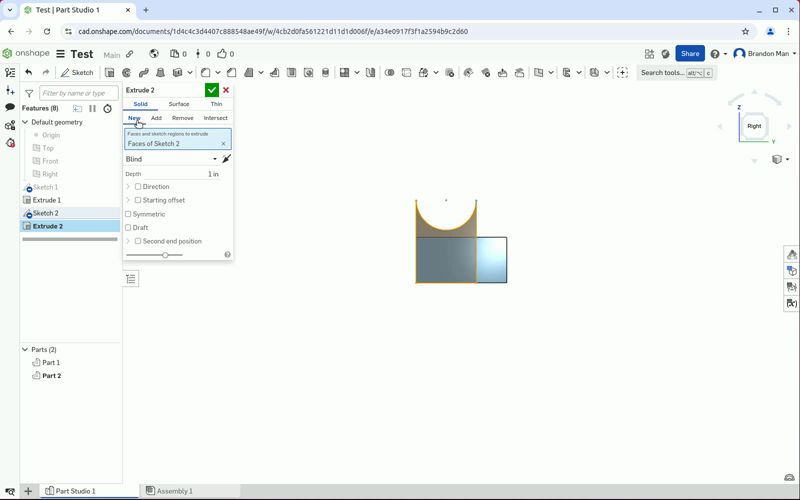
key(tab, 4)
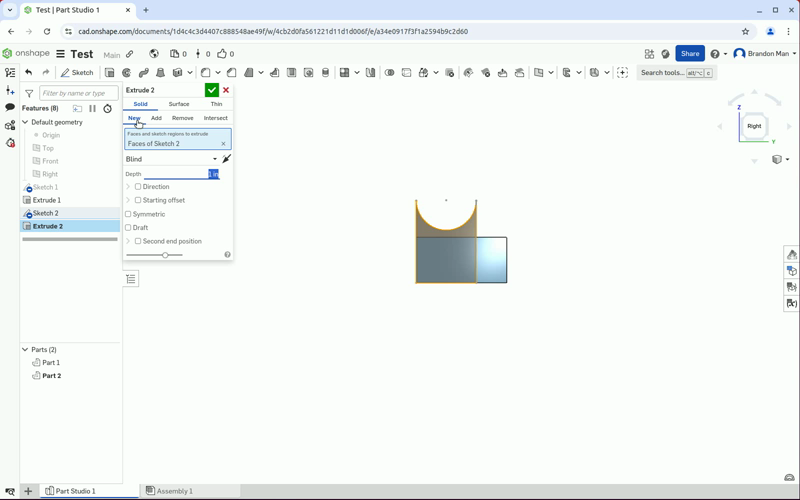
text(9.148)
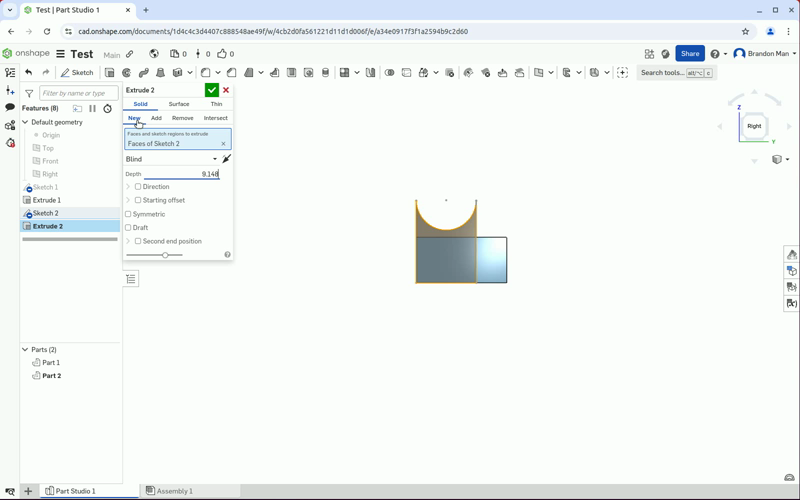
key(tab, 3)
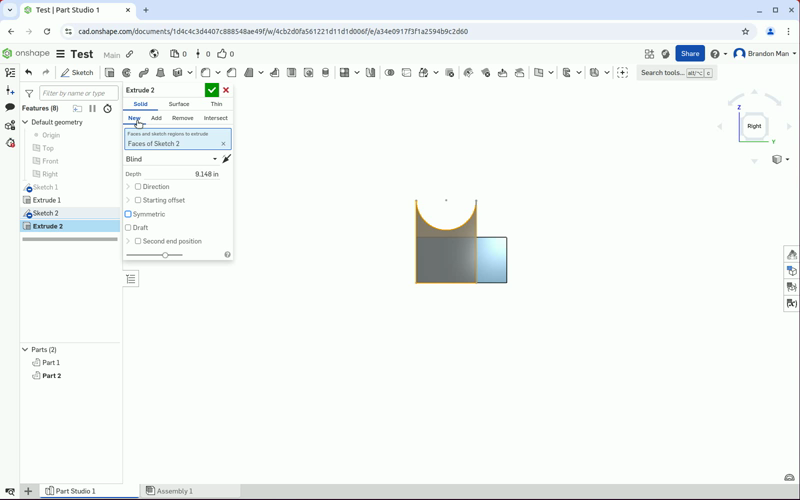
key(space)
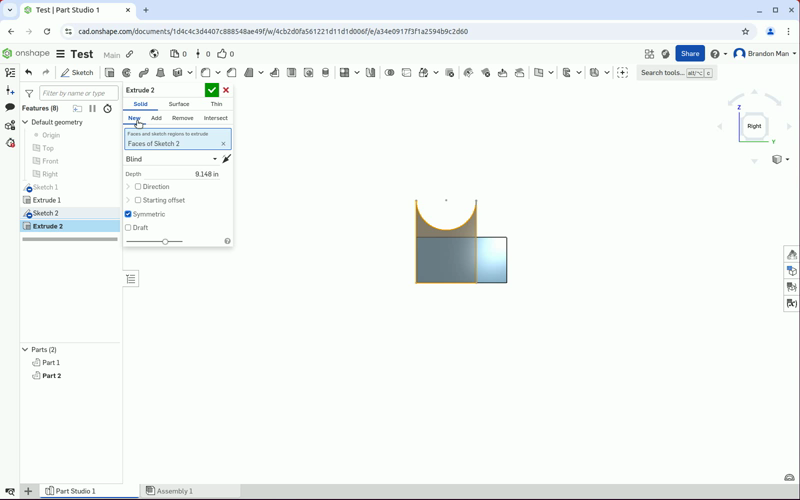
key(enter)
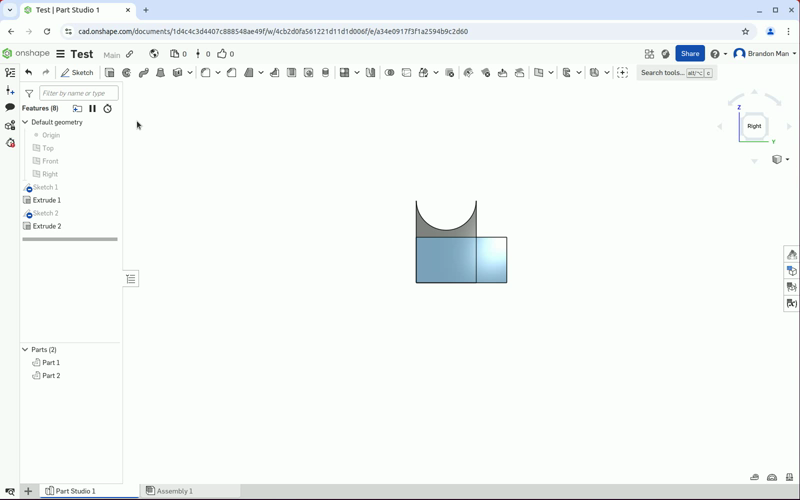
key(shift+h)
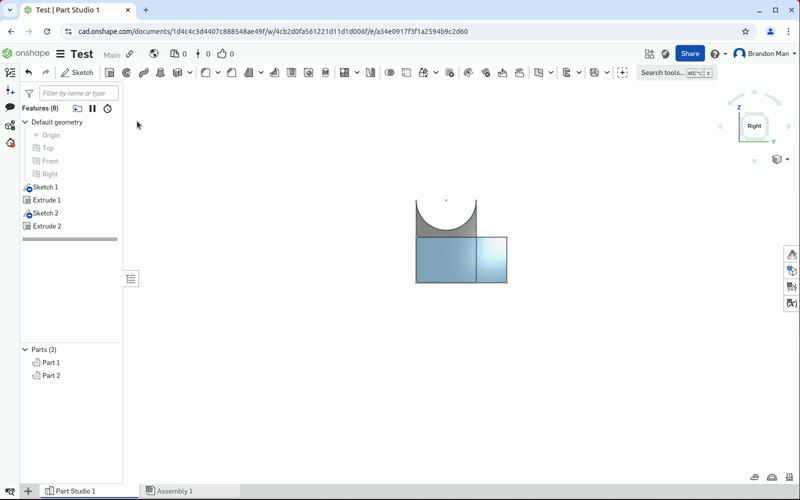
key(shift+h)
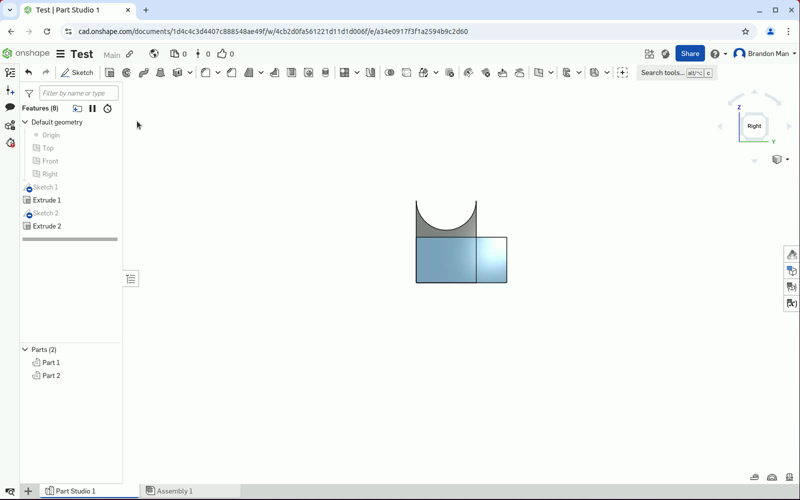
mouse_move(73, 189)
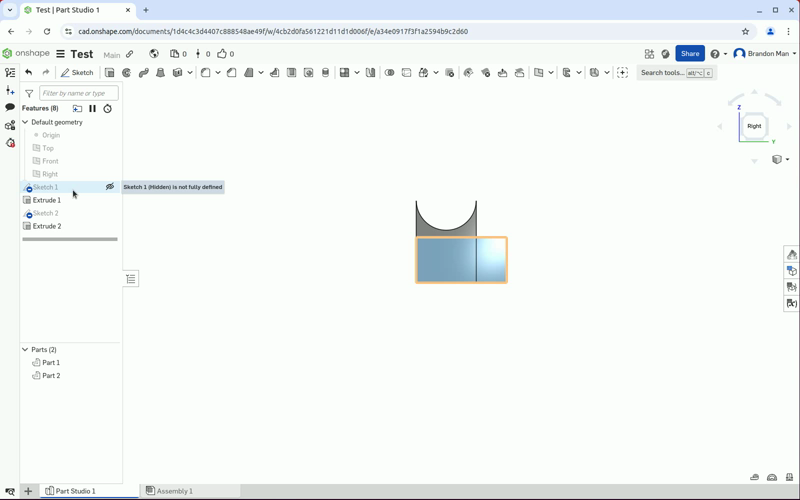
click(73, 189)
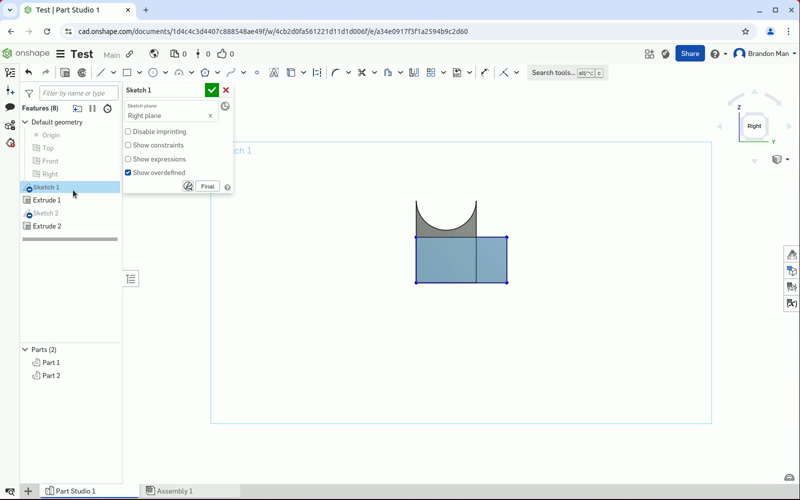
mouse_move(229, 92)
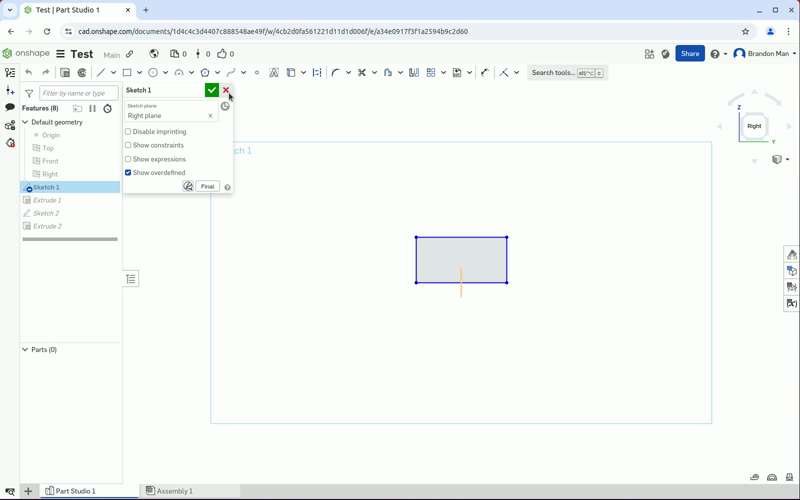
click(229, 92)
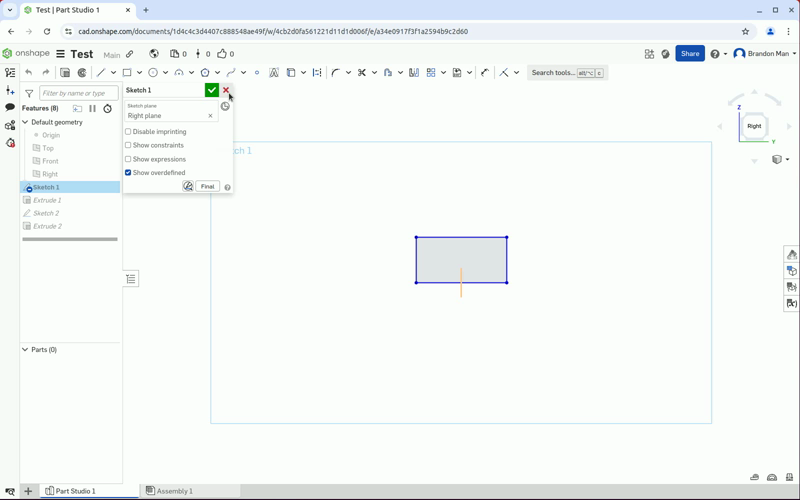
key(shift+s)
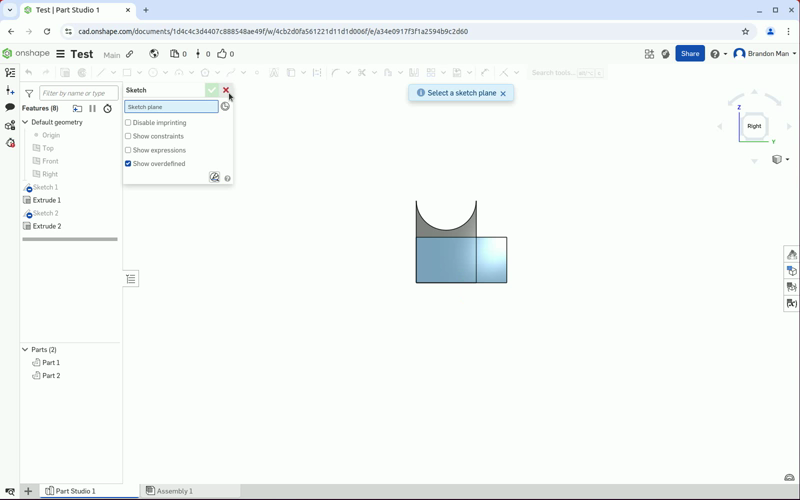
mouse_move(73, 176)
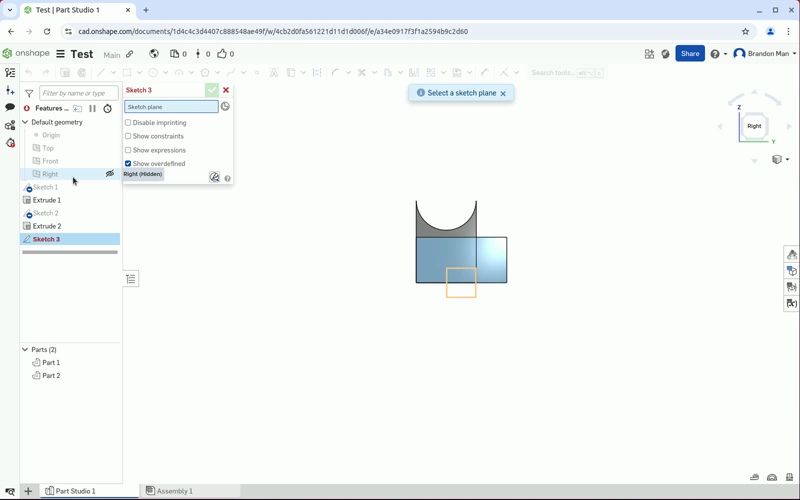
click(73, 176)
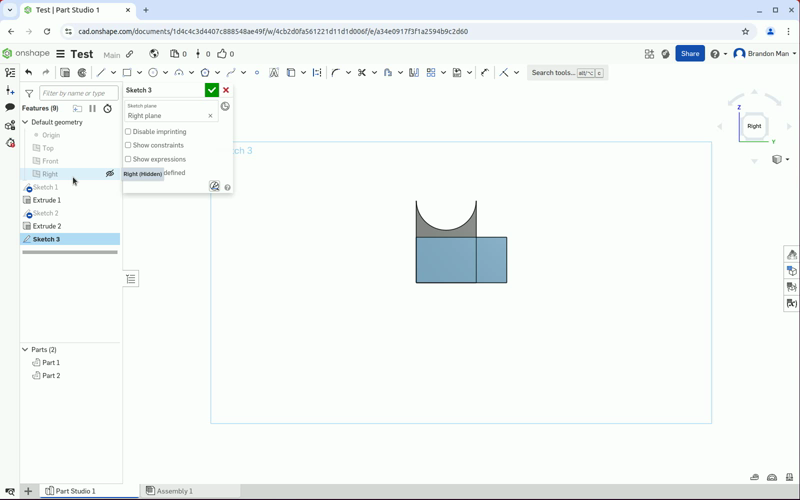
mouse_move(73, 352)
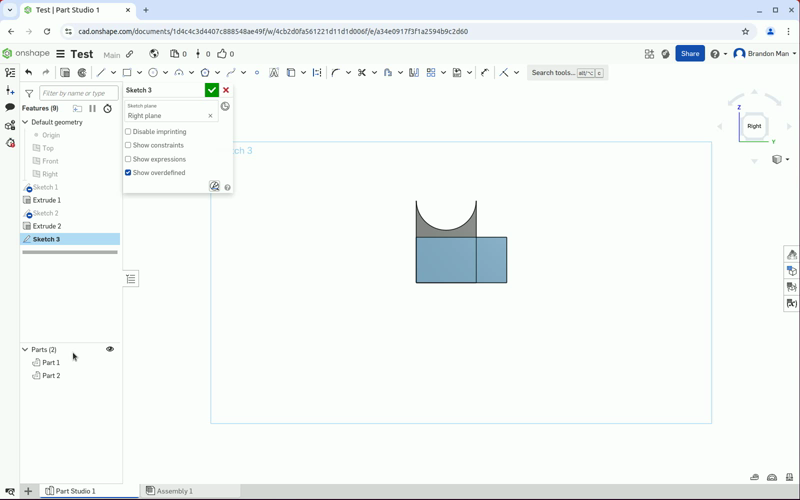
key(y)
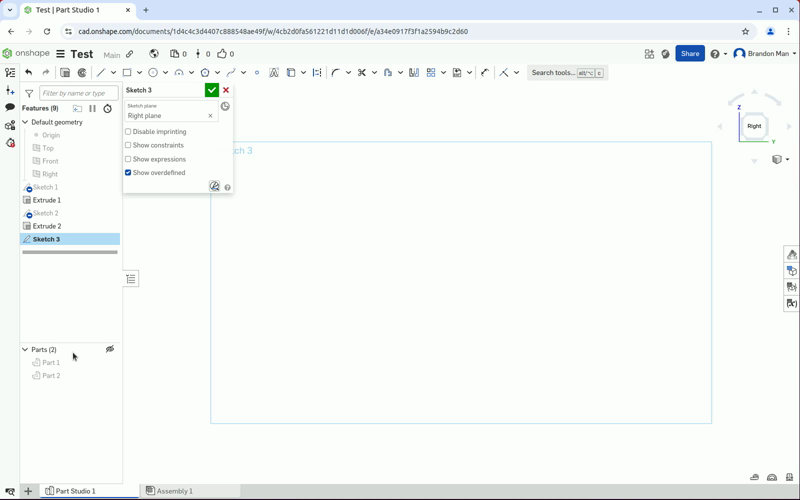
key(c)
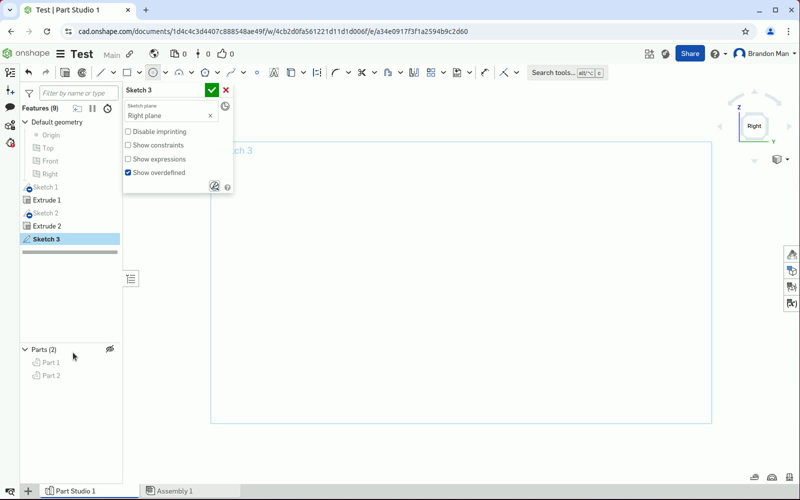
key_down(shift)
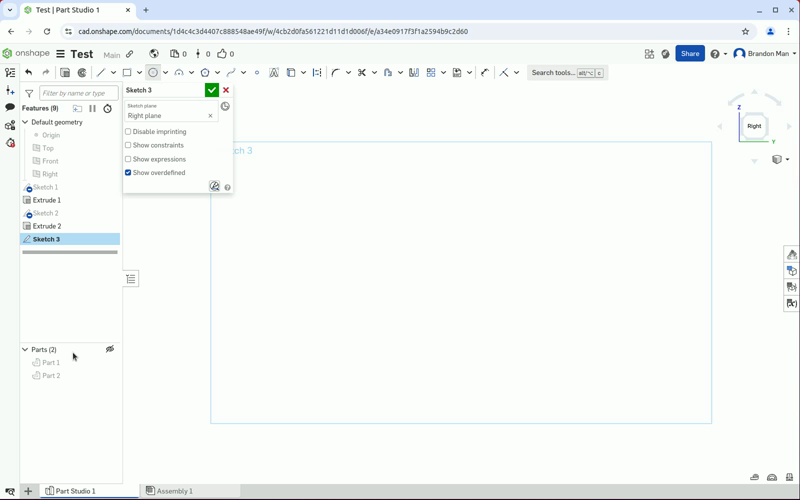
mouse_move(446, 200)
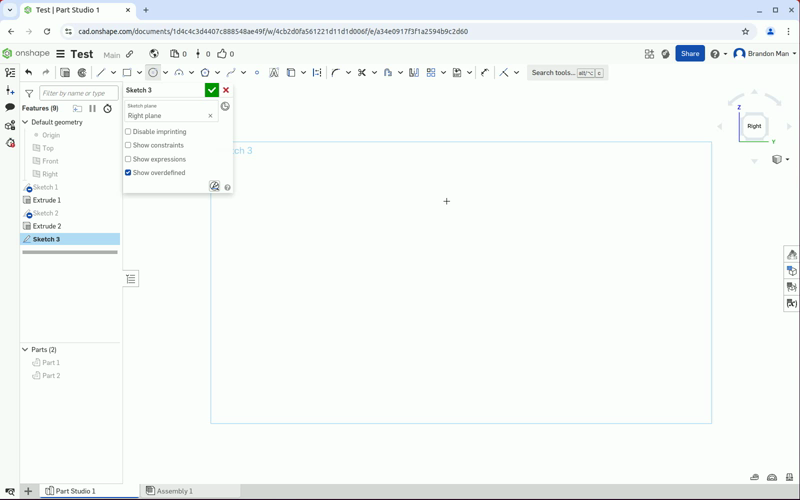
click(446, 200)
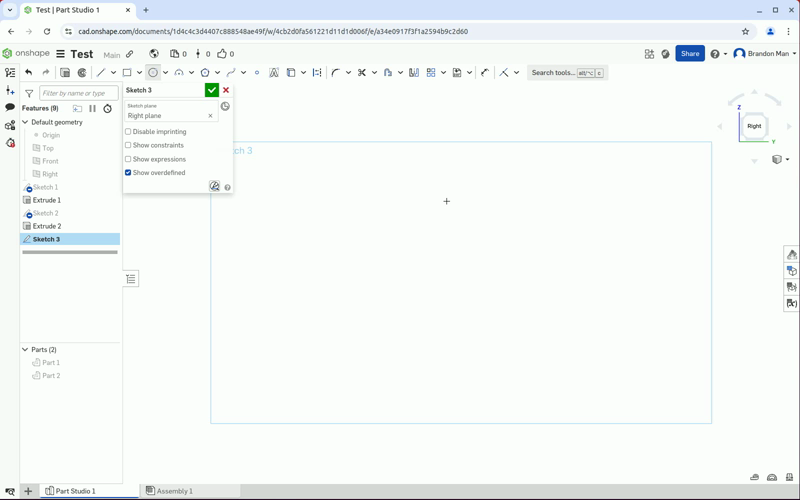
key_up(shift)
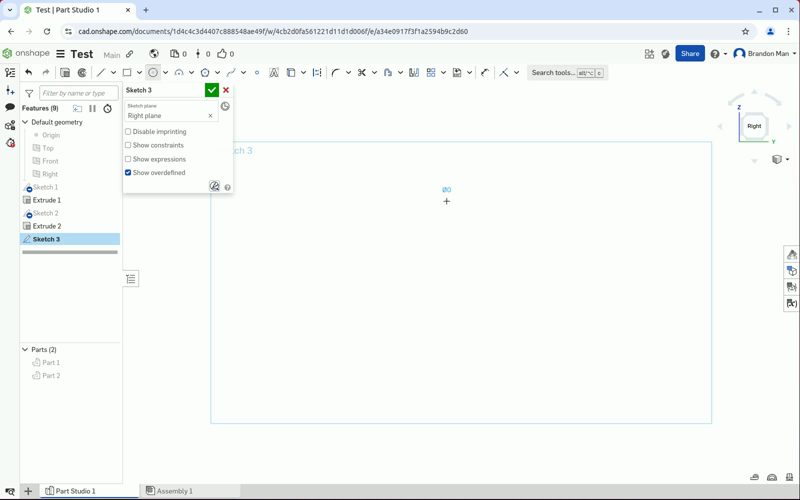
mouse_move(477, 200)
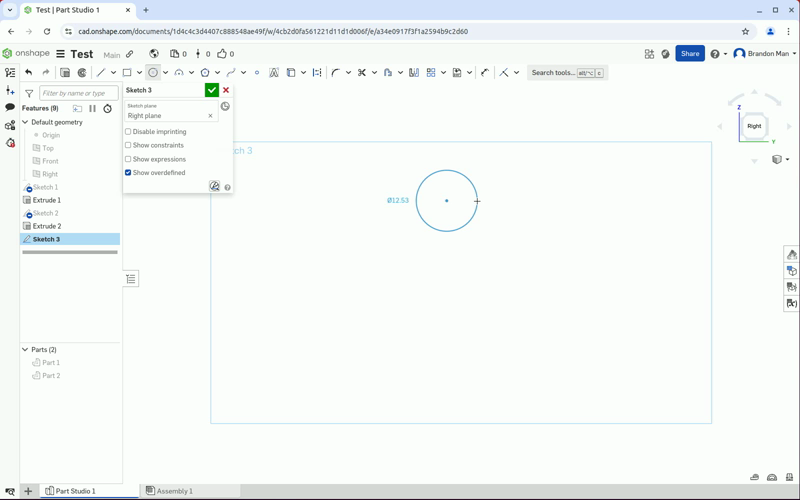
click(477, 200)
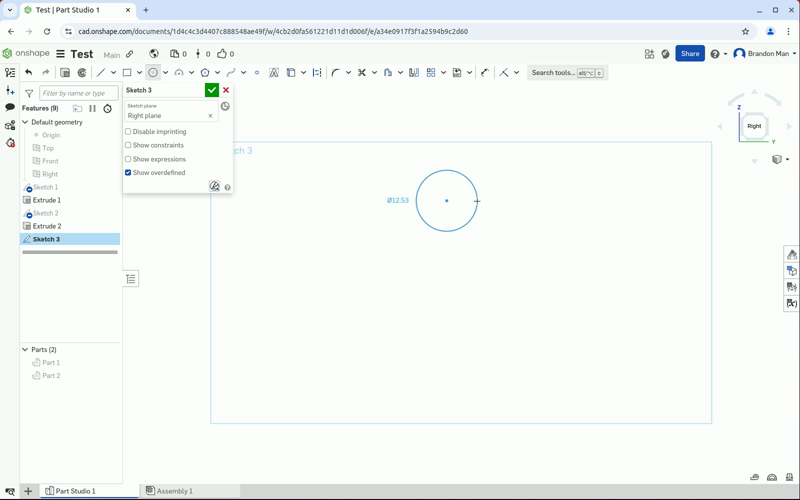
key(esc)
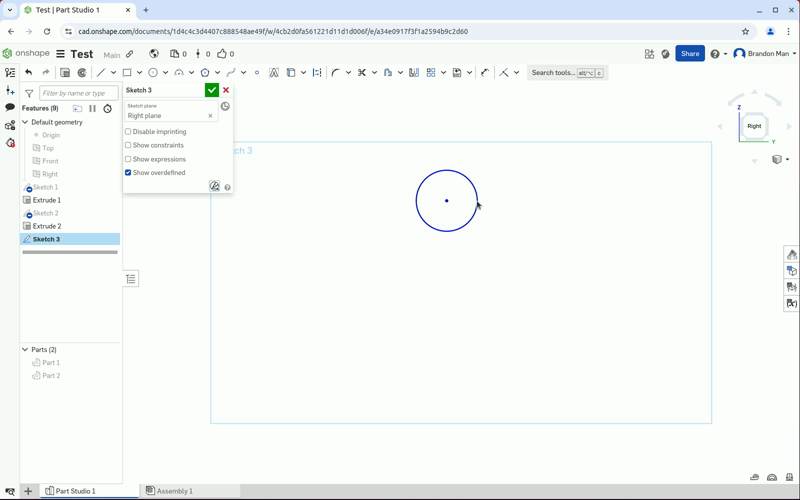
key(c)
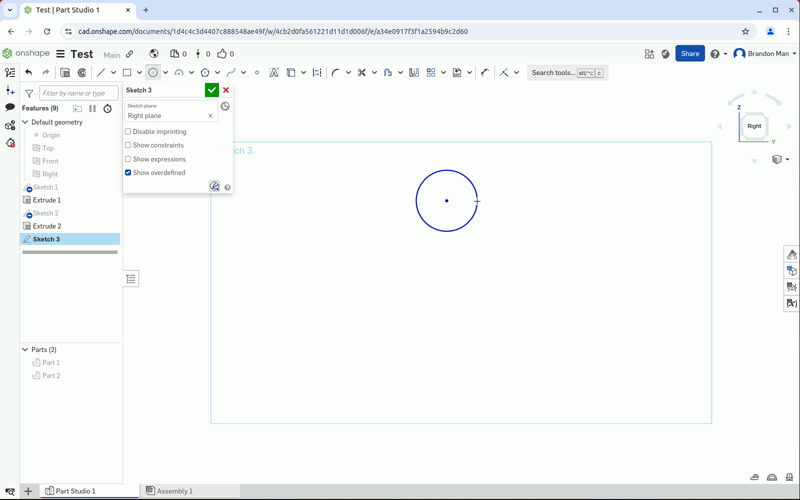
key_down(shift)
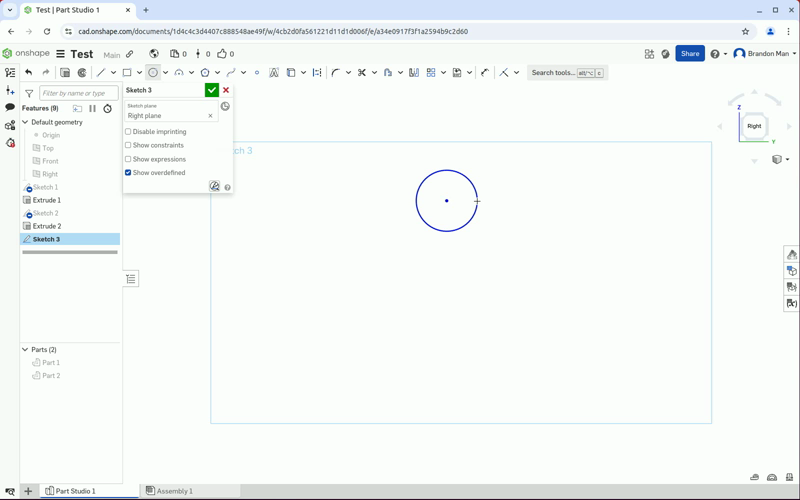
mouse_move(446, 200)
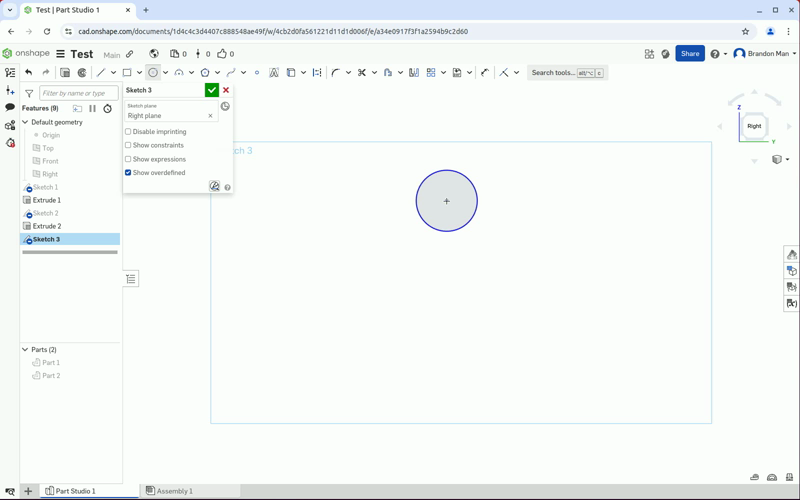
click(446, 200)
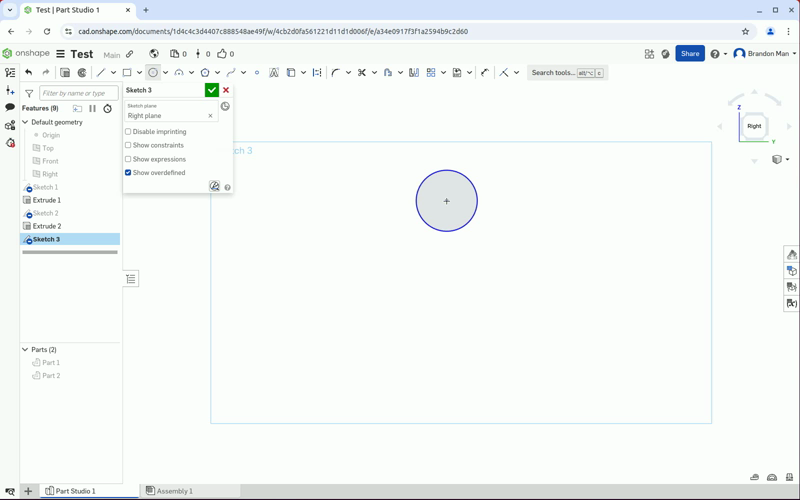
key_up(shift)
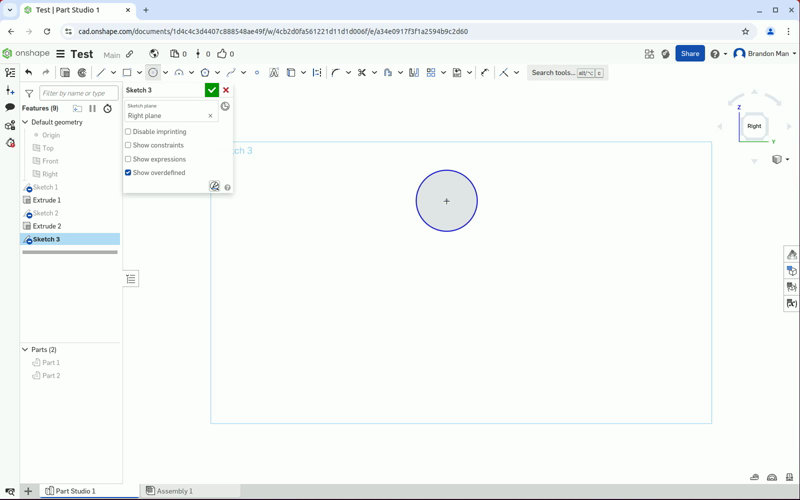
mouse_move(458, 200)
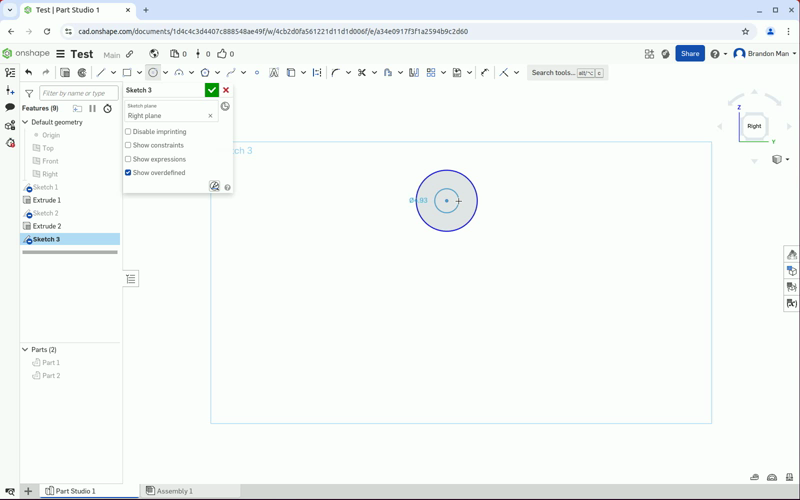
click(458, 200)
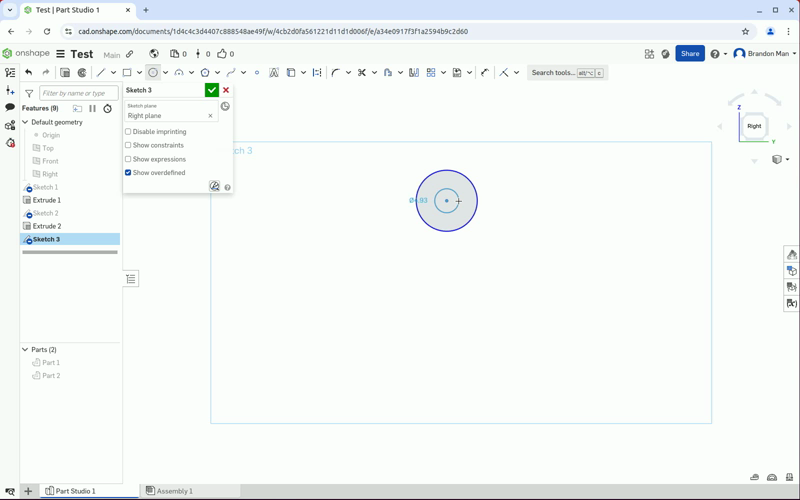
key(esc)
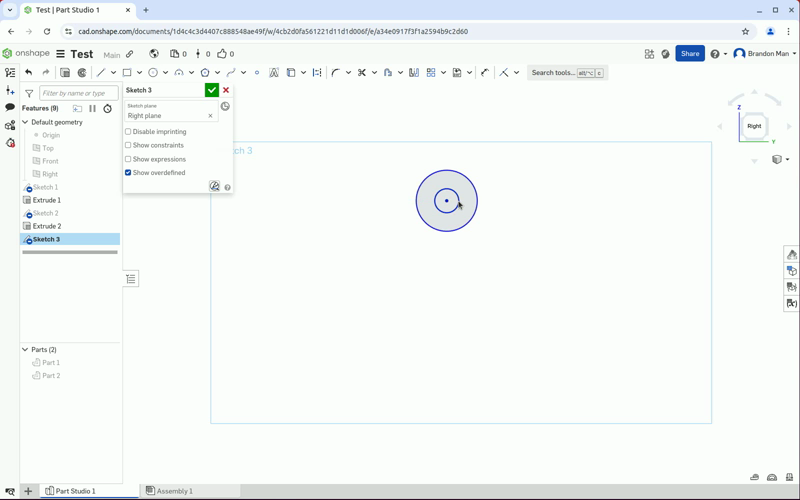
mouse_move(470, 212)
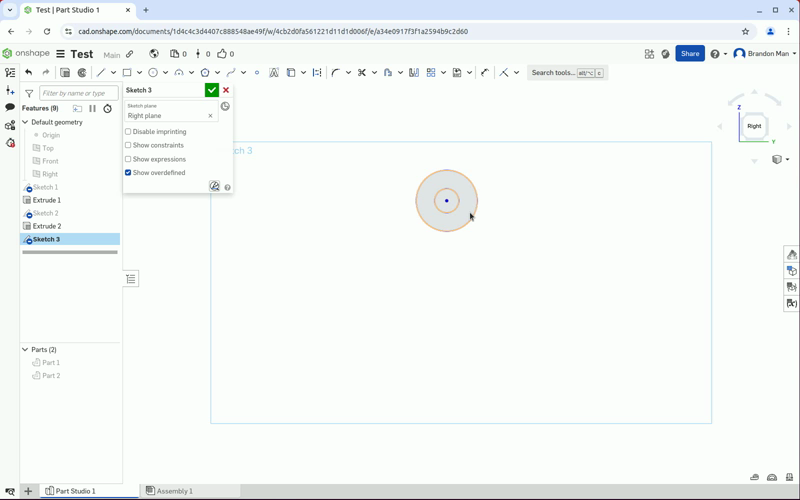
click(470, 212)
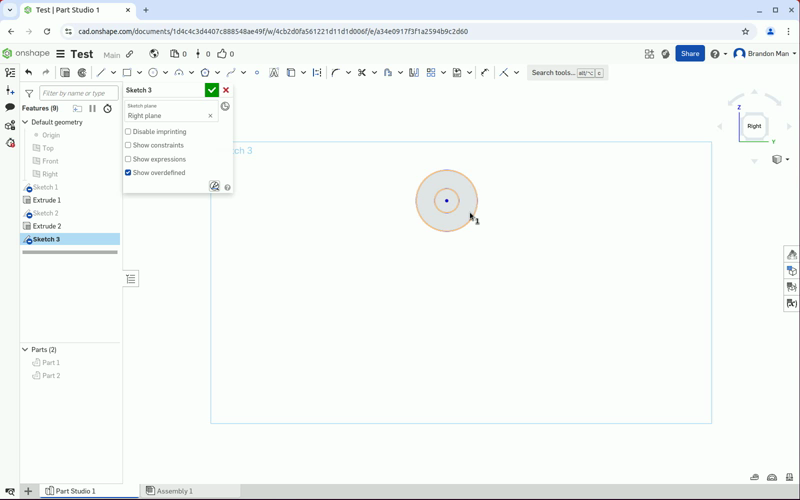
mouse_move(73, 352)
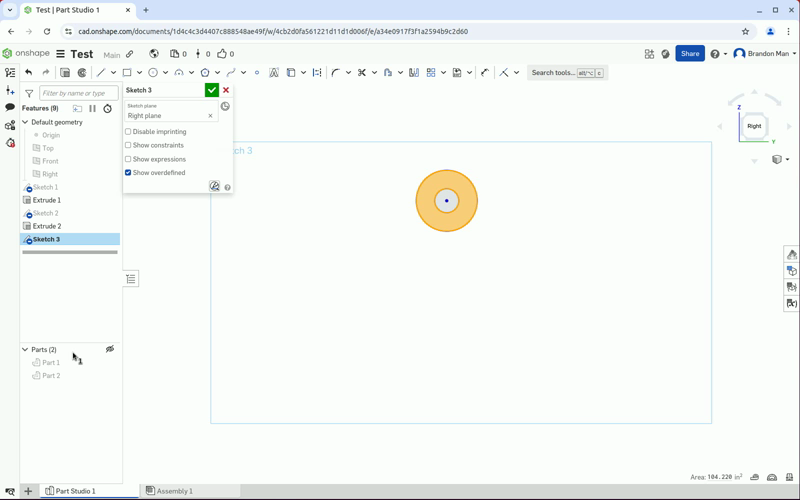
key(shift+y)
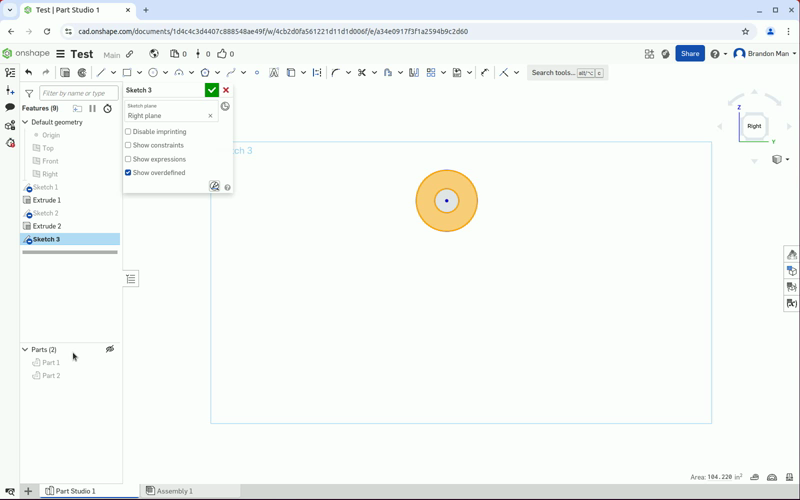
key(shift+e)
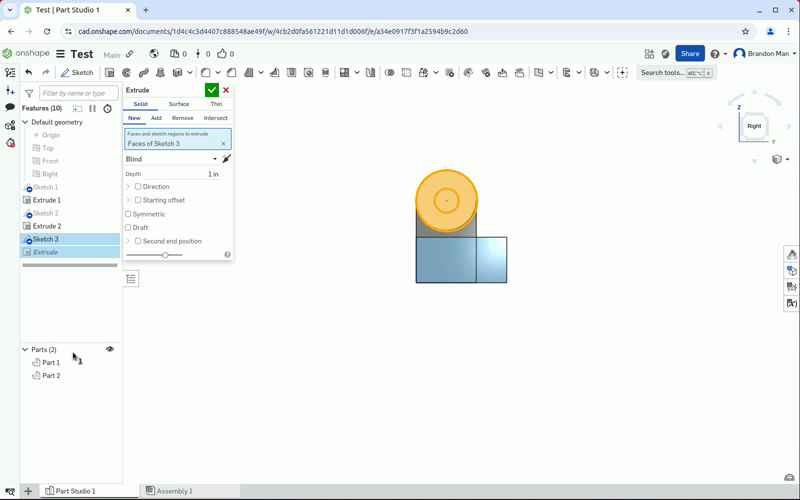
mouse_move(143, 106)
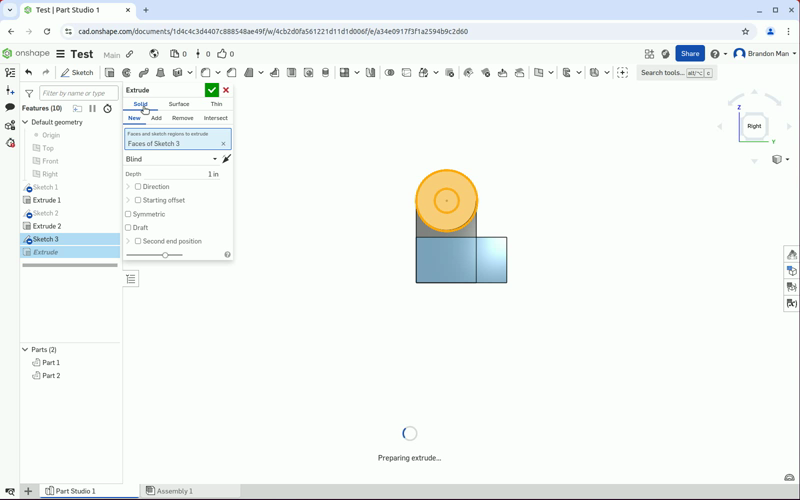
click(143, 106)
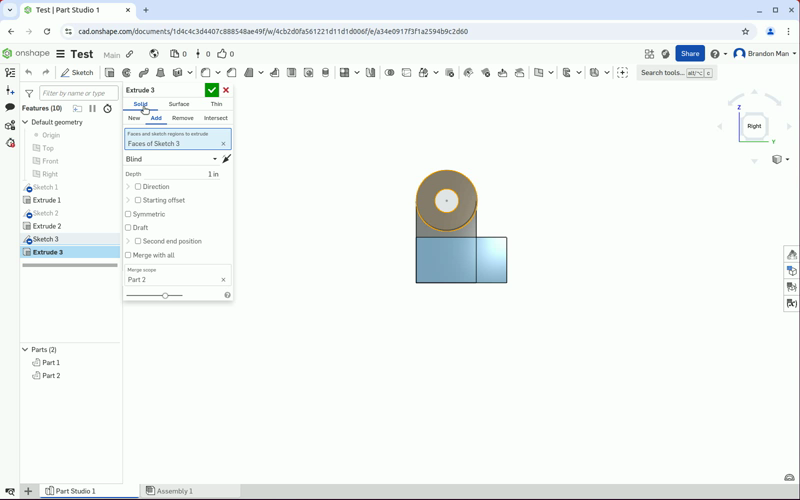
mouse_move(137, 120)
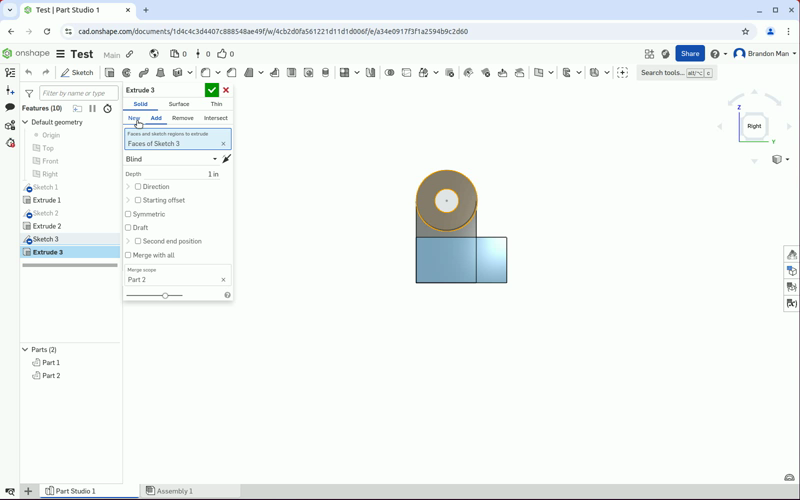
click(137, 120)
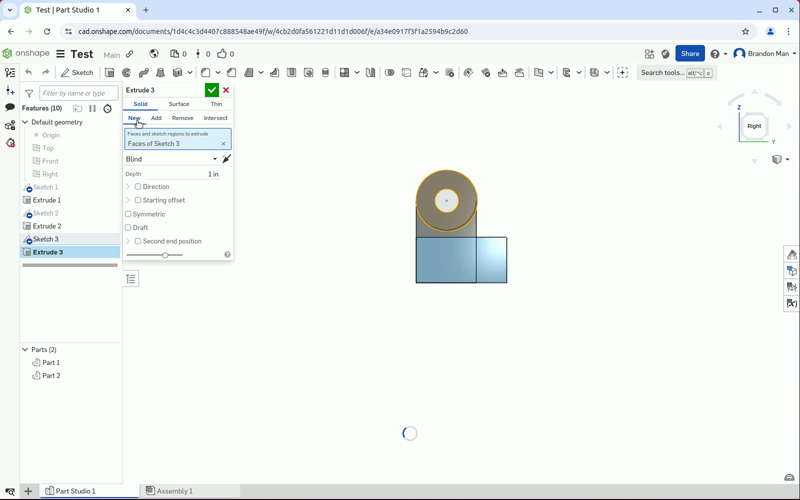
key(tab, 4)
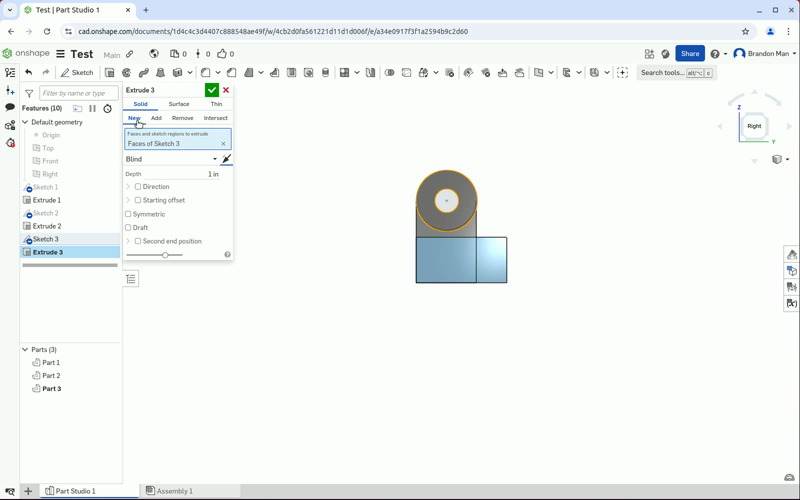
text(9.148)
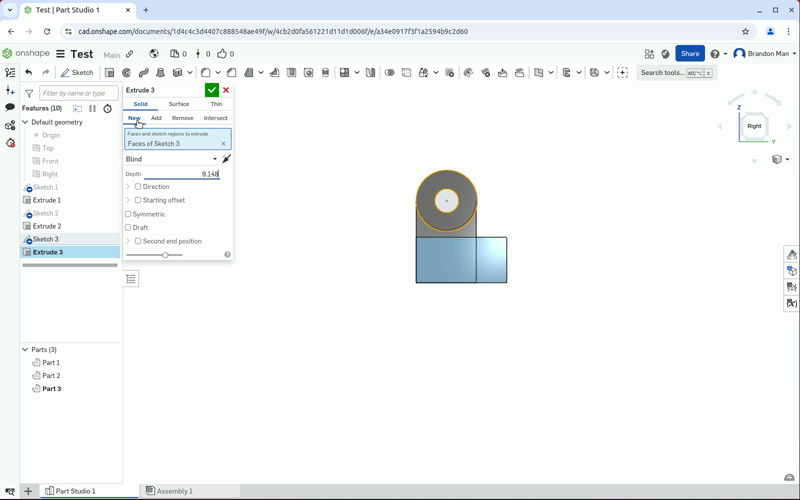
key(tab, 3)
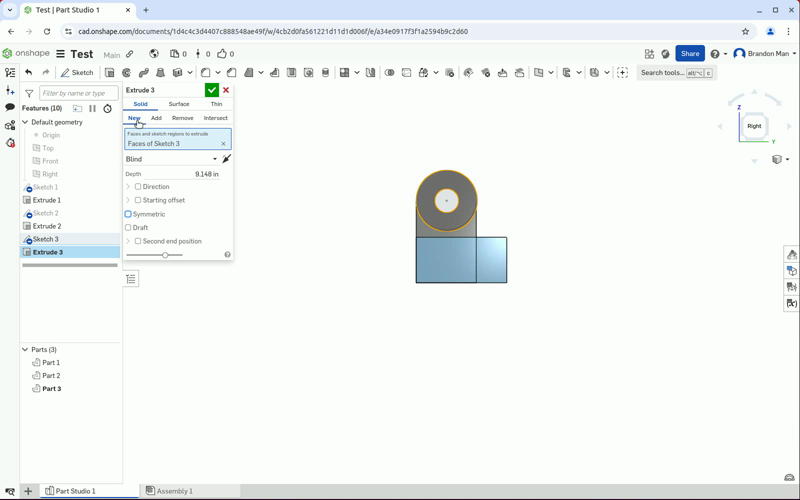
key(space)
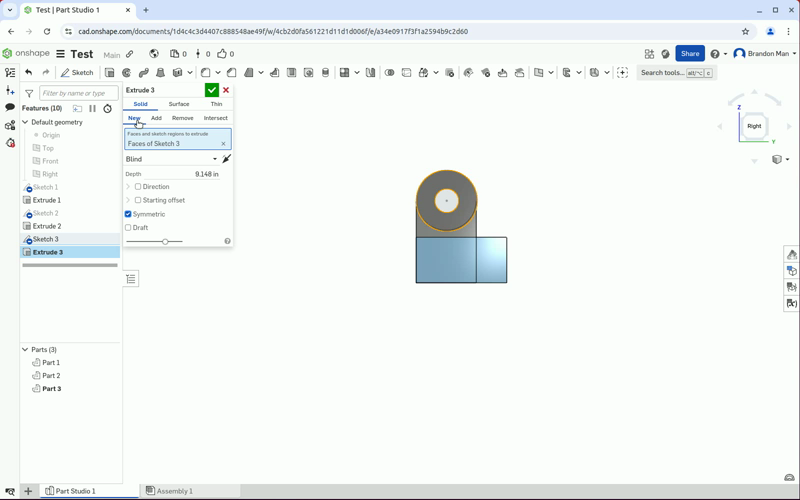
key(enter)
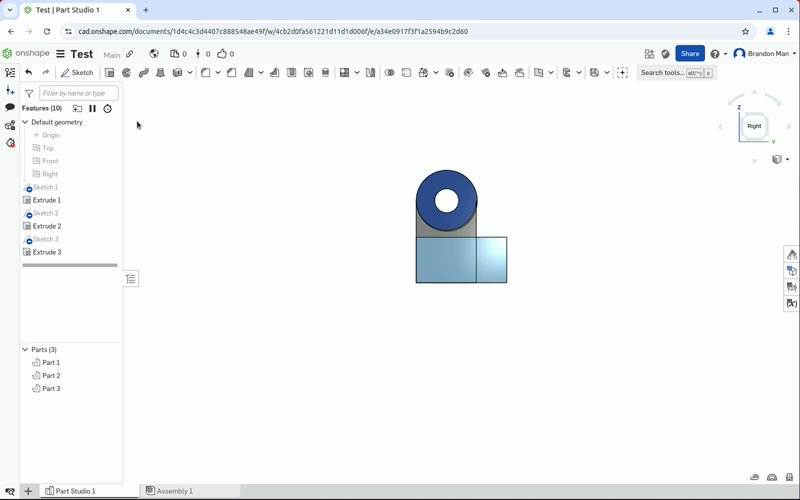
key(shift+h)
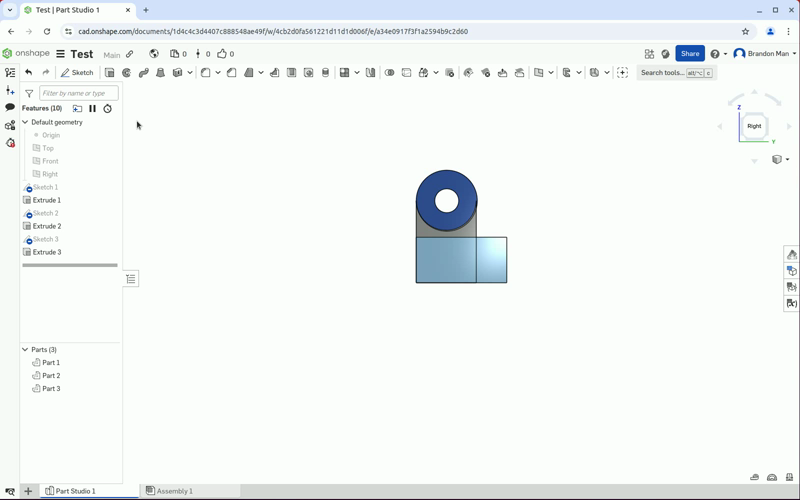
key(shift+h)
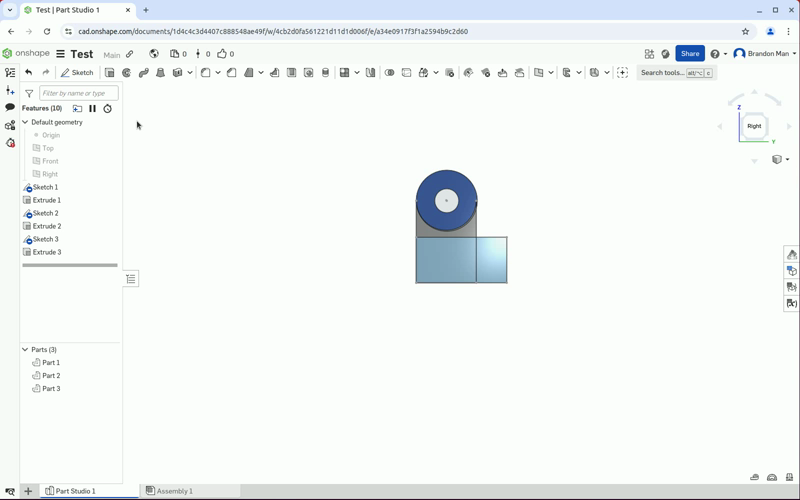
key(shift+7)
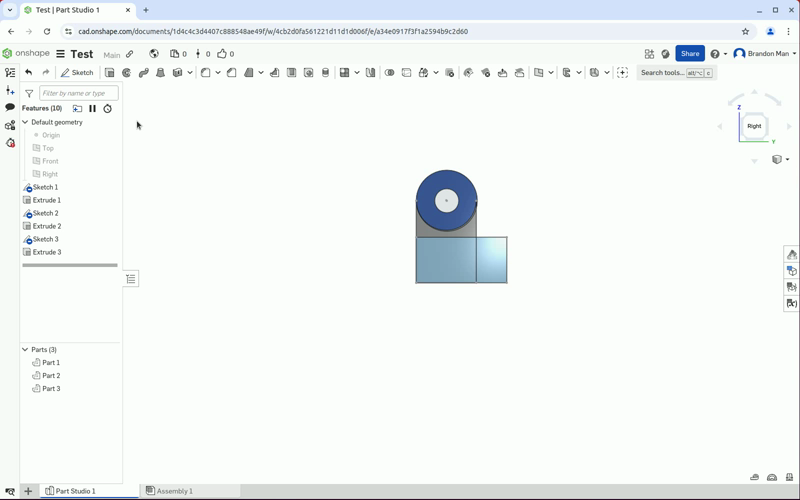
key(right, 2)
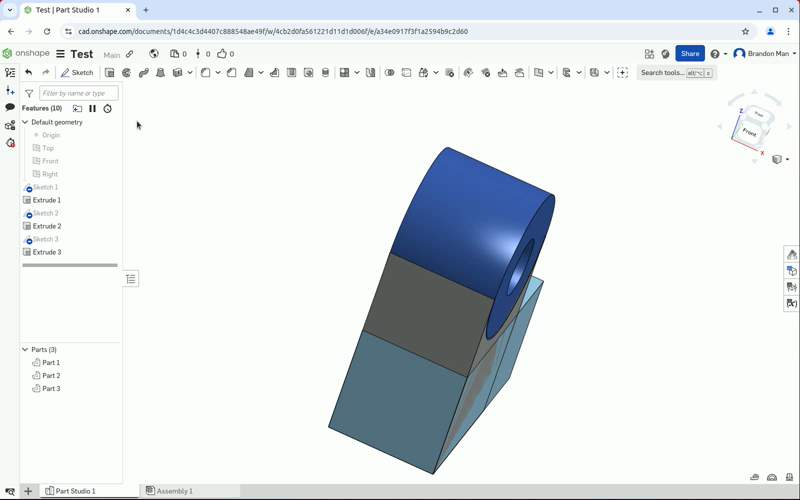
key(down, 2)
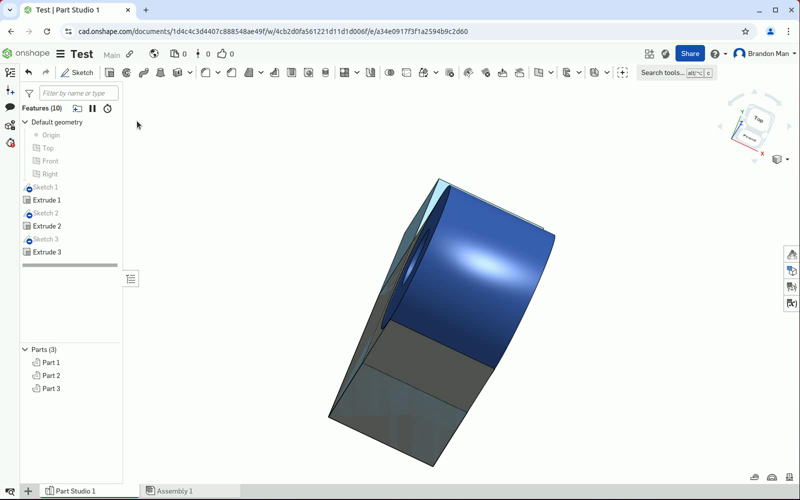
key(up, 2)
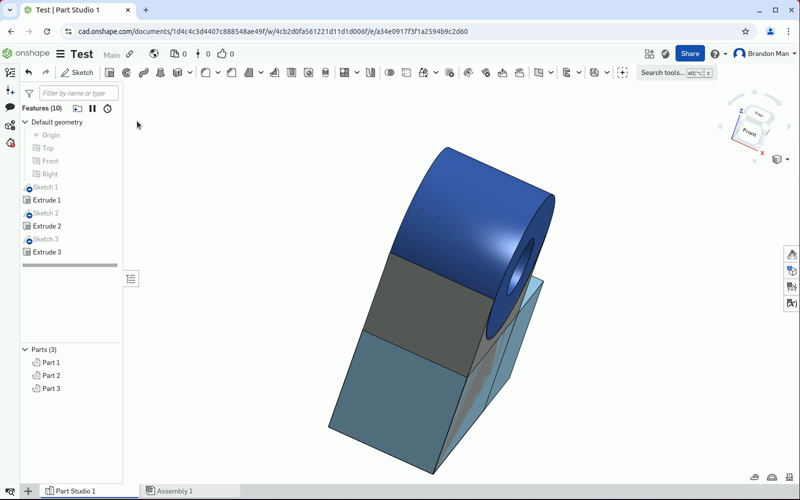
key(left, 2)
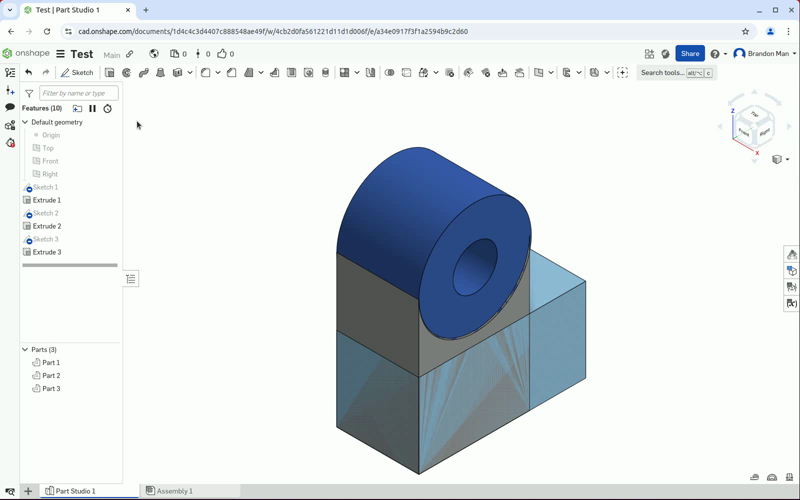
mouse_move(73, 189)
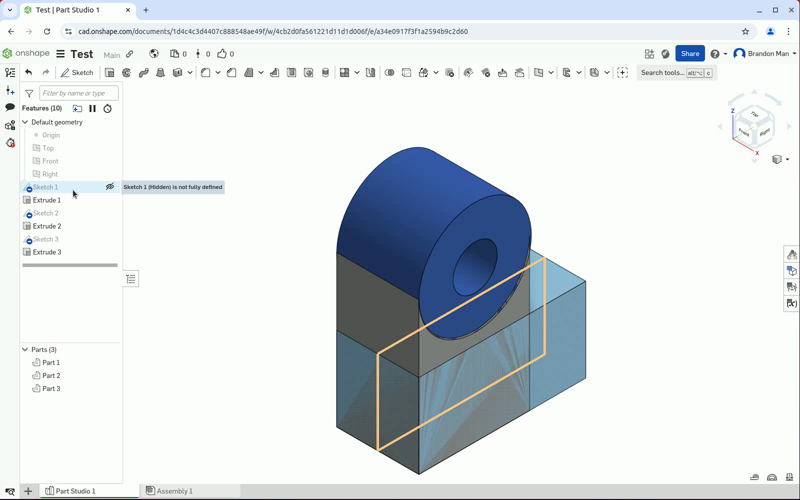
click(73, 189)